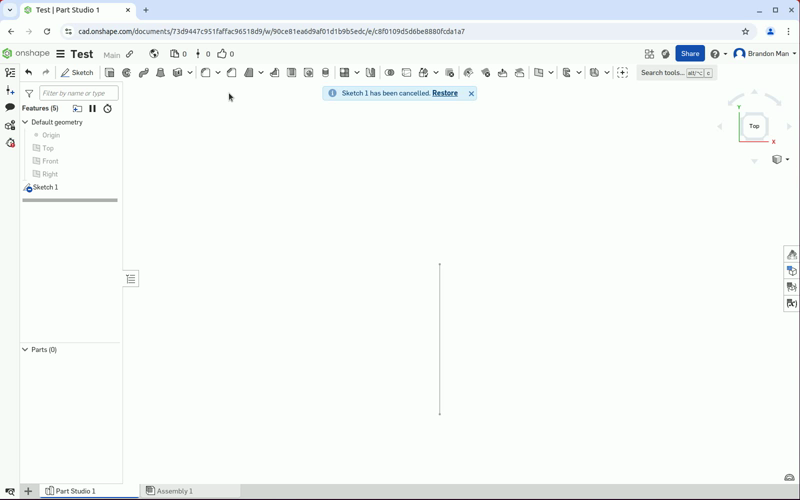
key(shift+h)
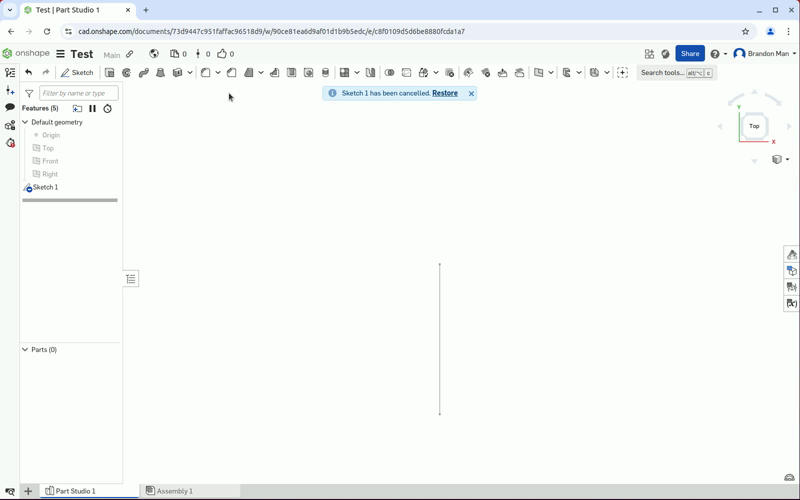
key(shift+s)
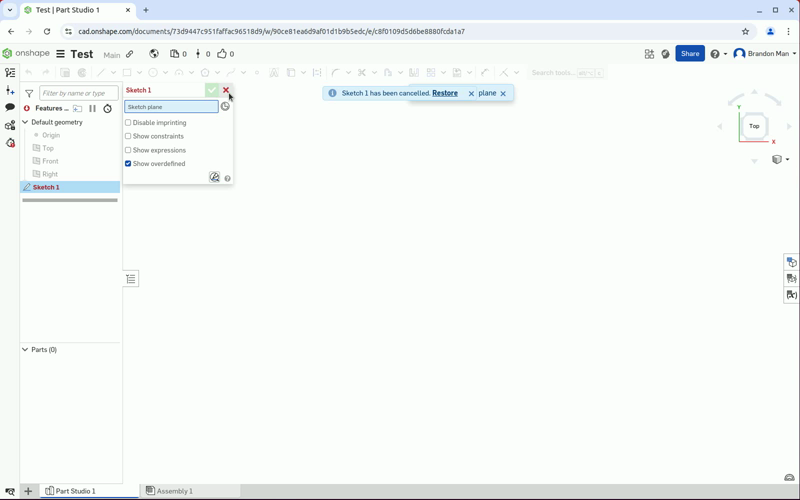
mouse_move(73, 150)
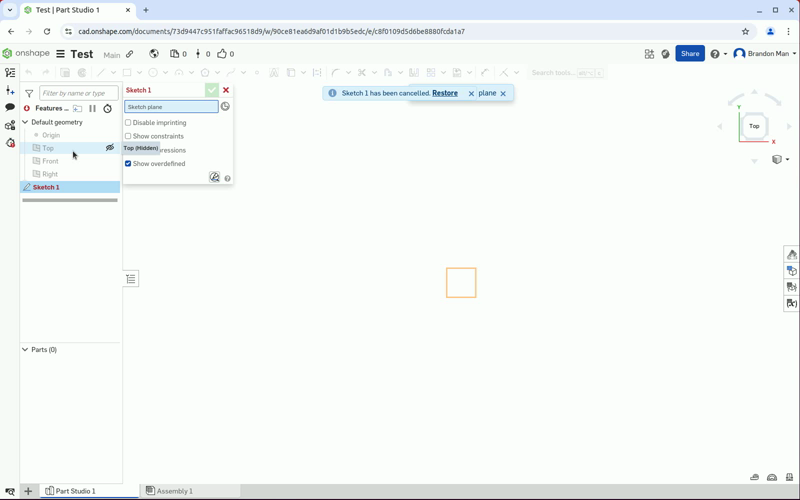
click(73, 150)
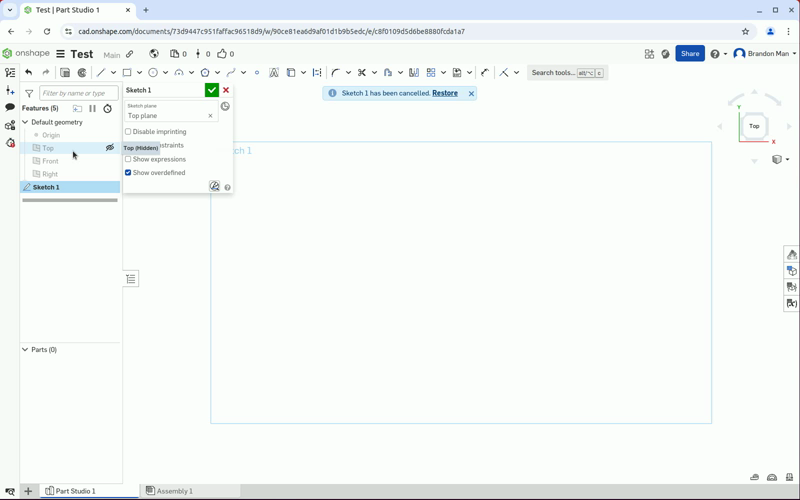
mouse_move(73, 352)
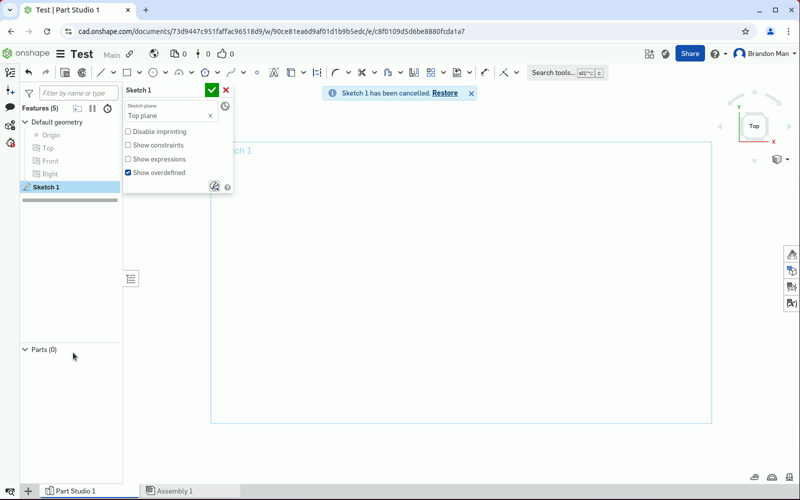
key(y)
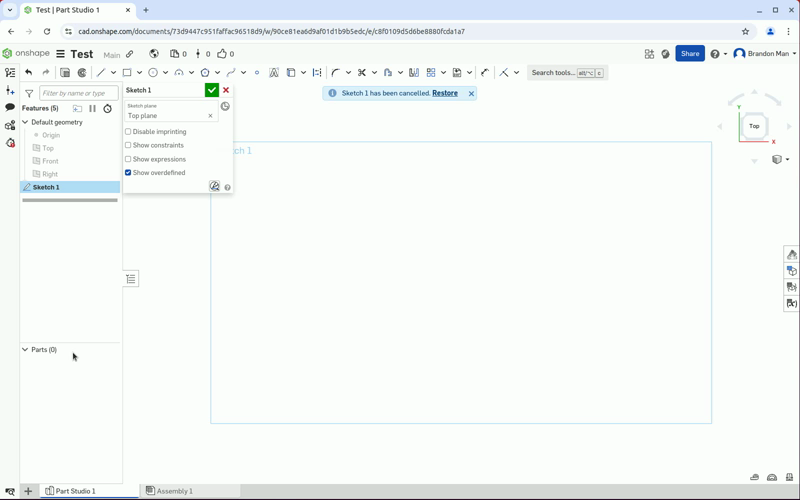
key(c)
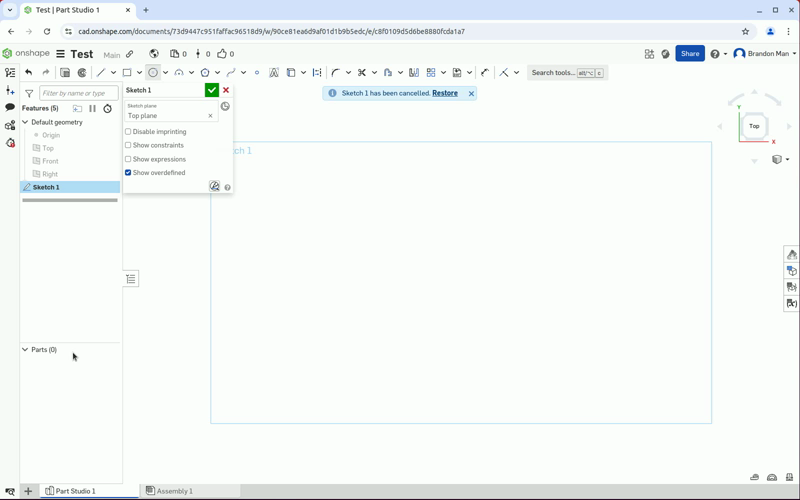
key_down(shift)
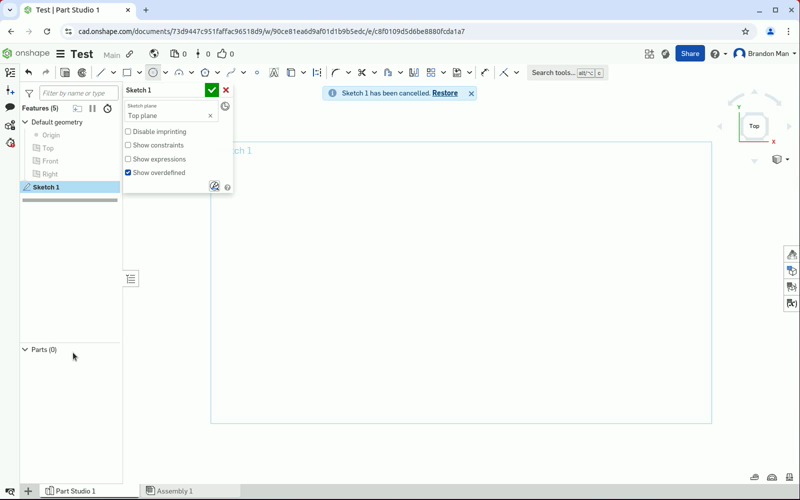
mouse_move(461, 282)
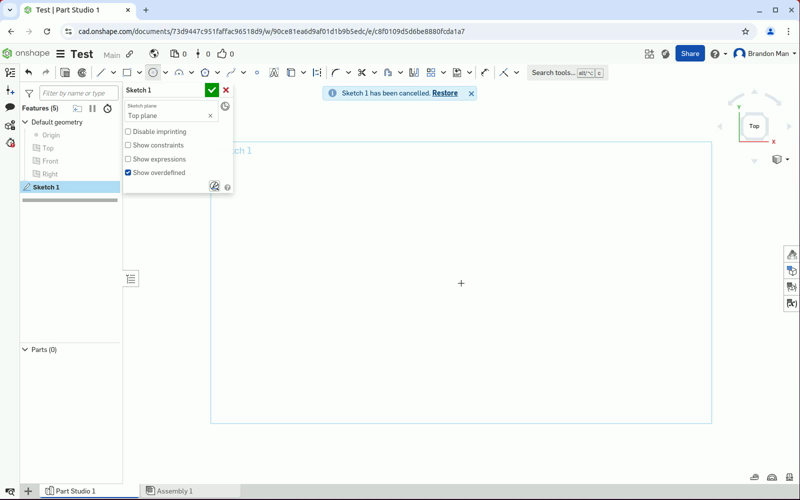
click(461, 282)
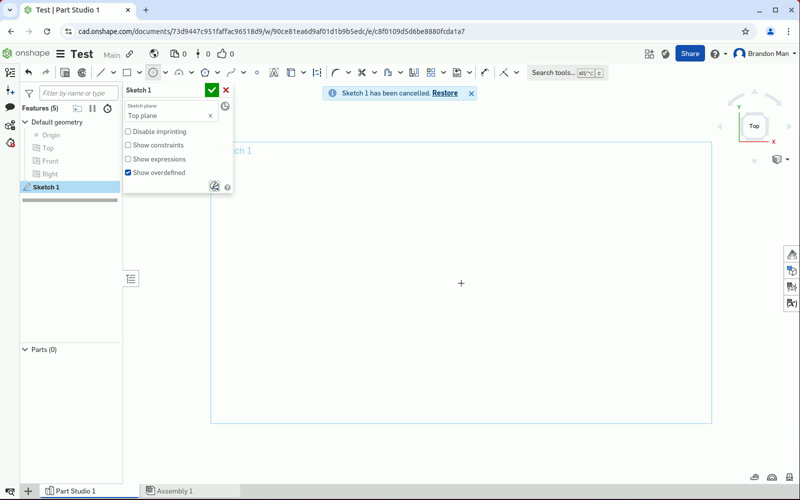
key_up(shift)
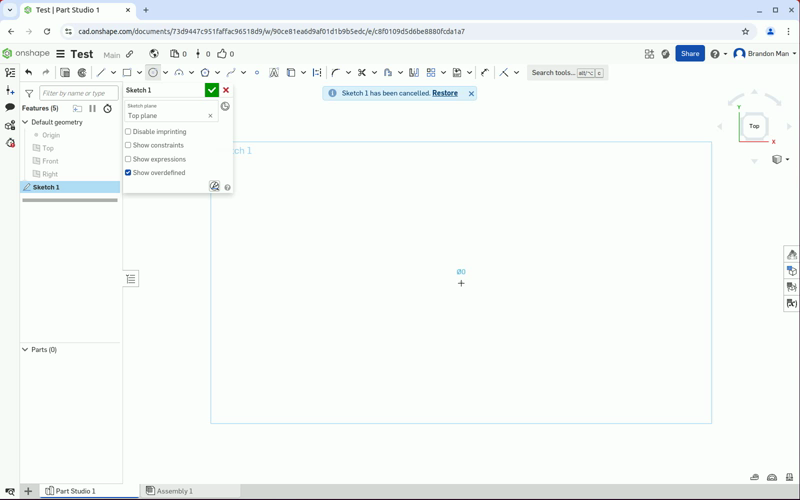
mouse_move(503, 282)
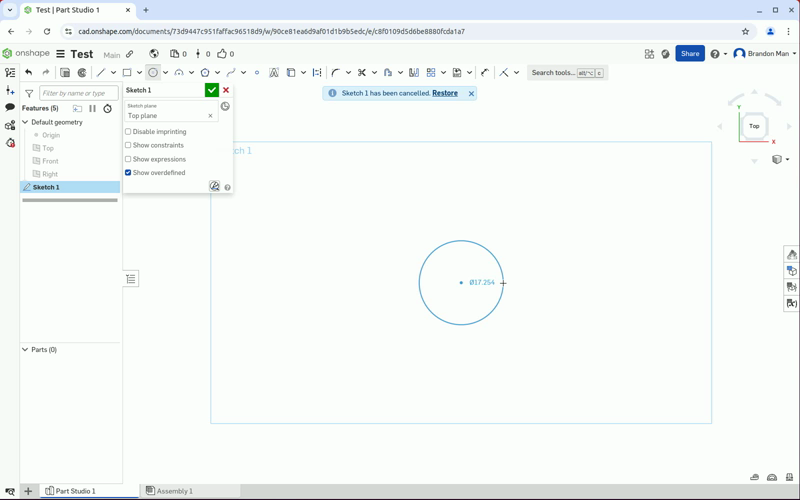
click(503, 282)
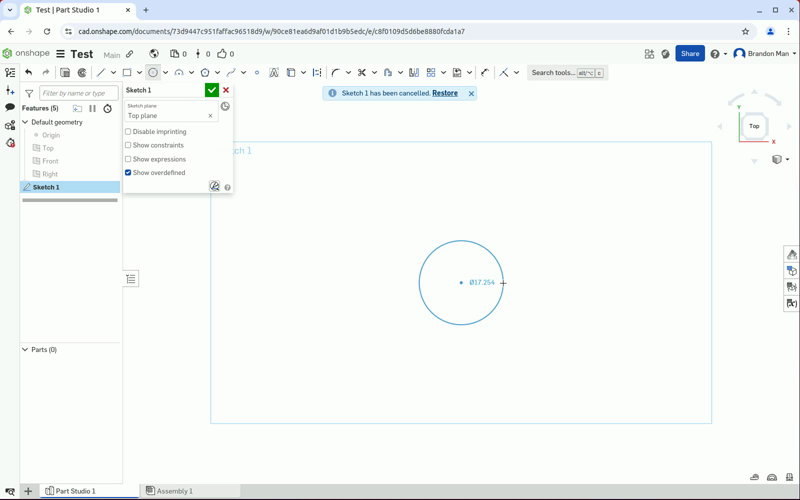
key(esc)
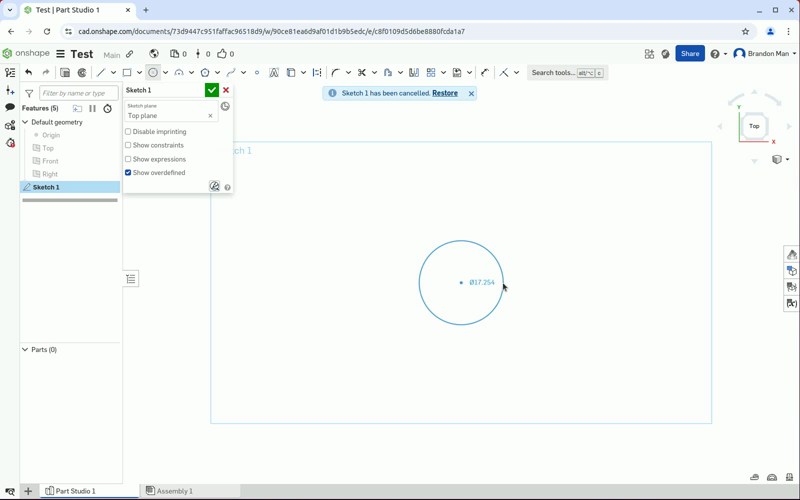
mouse_move(463, 314)
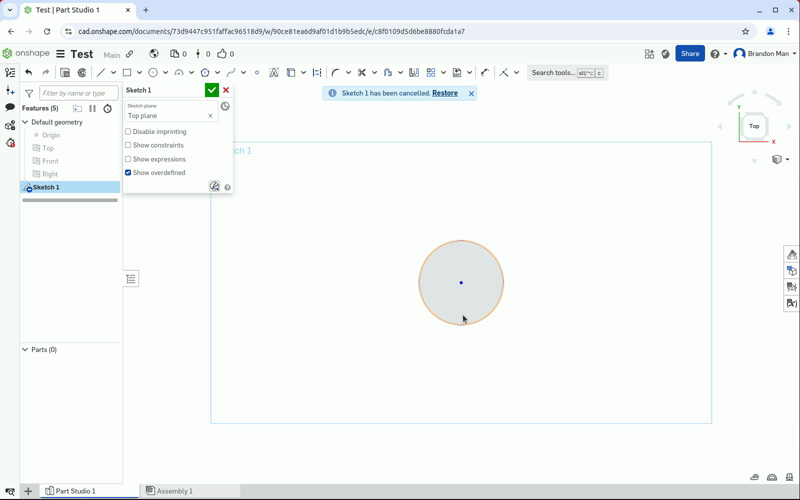
click(463, 314)
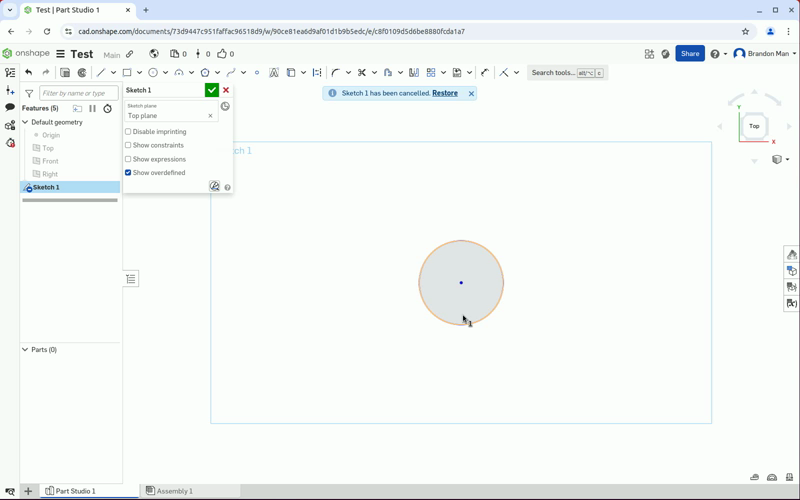
mouse_move(73, 352)
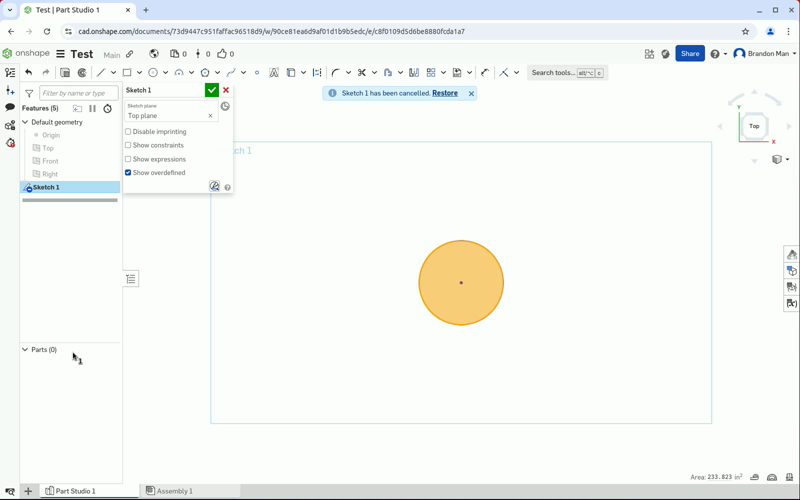
key(shift+y)
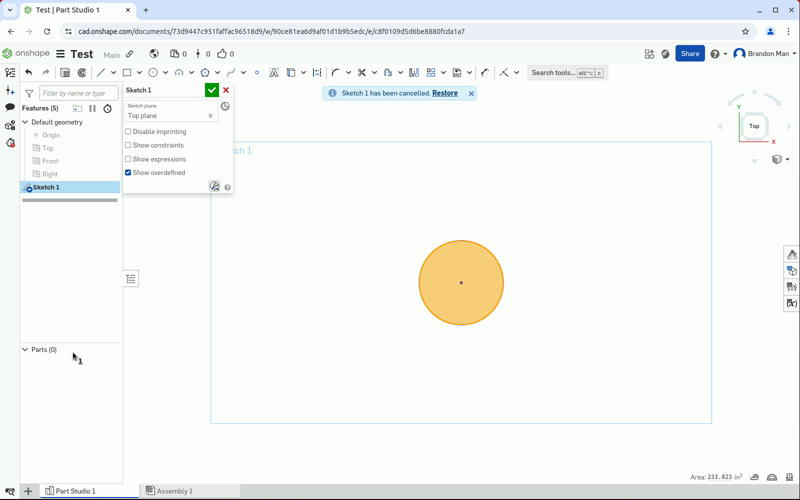
key(shift+e)
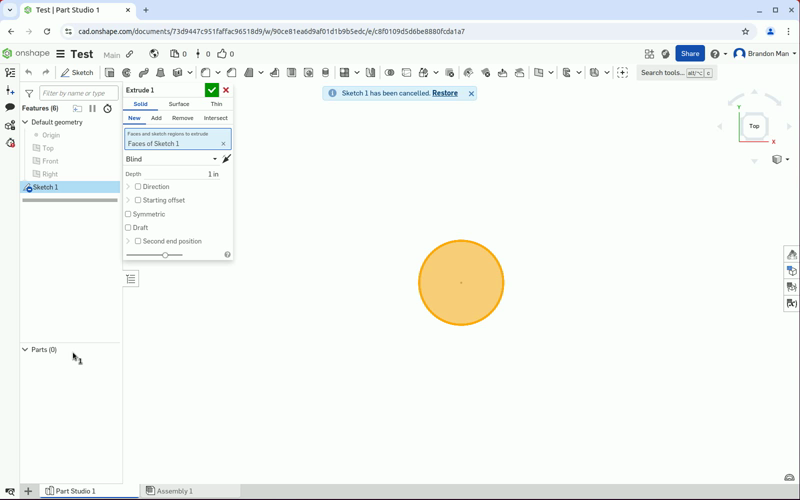
mouse_move(143, 106)
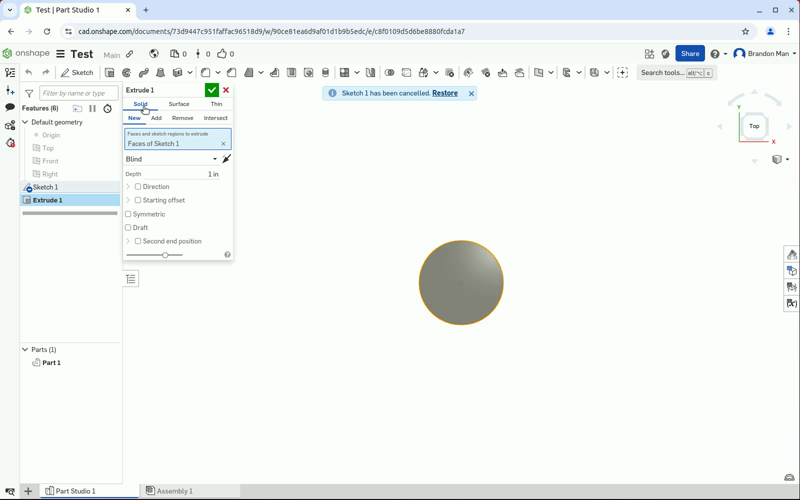
click(143, 106)
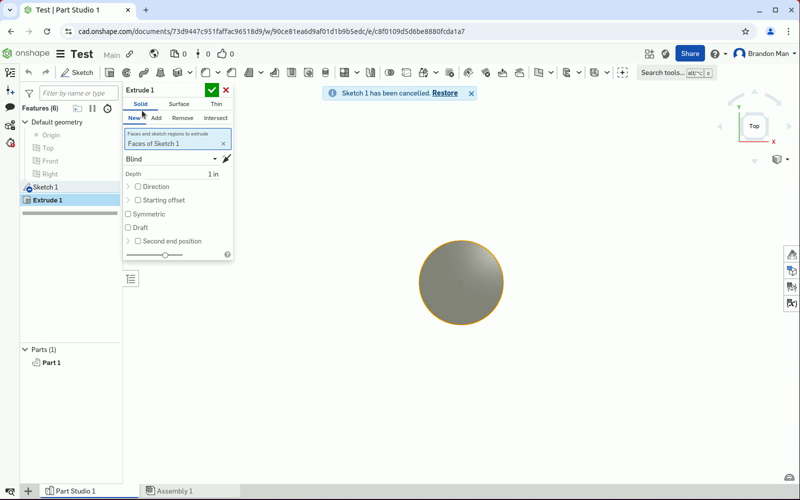
mouse_move(137, 120)
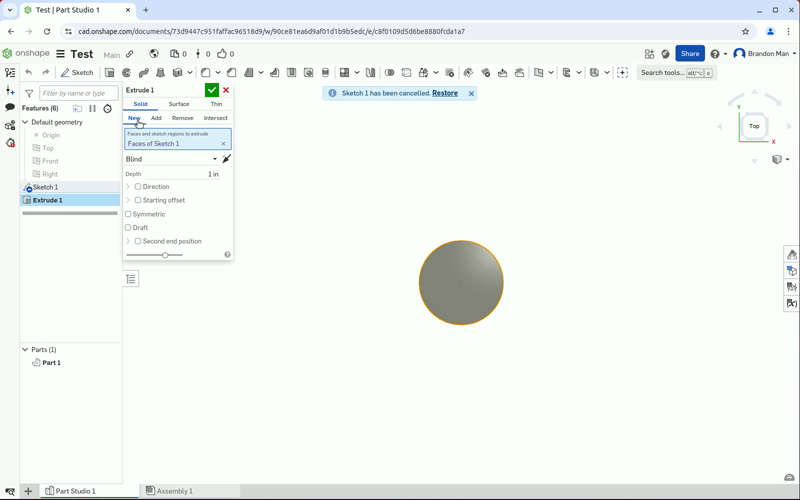
click(137, 120)
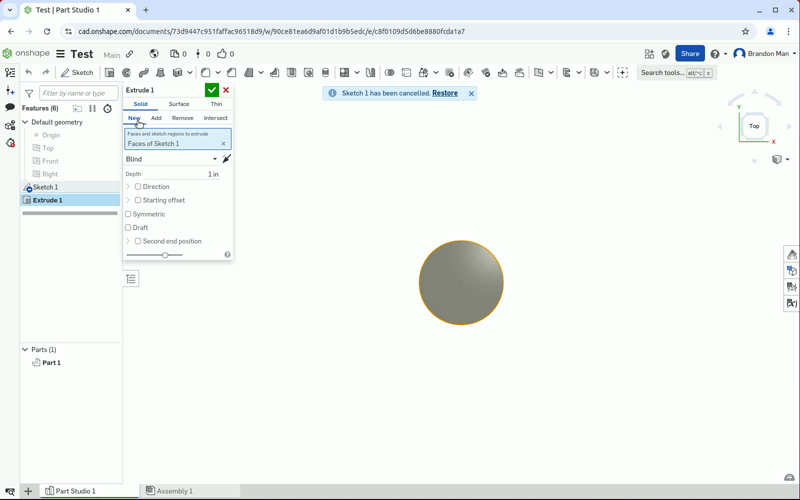
key(tab, 4)
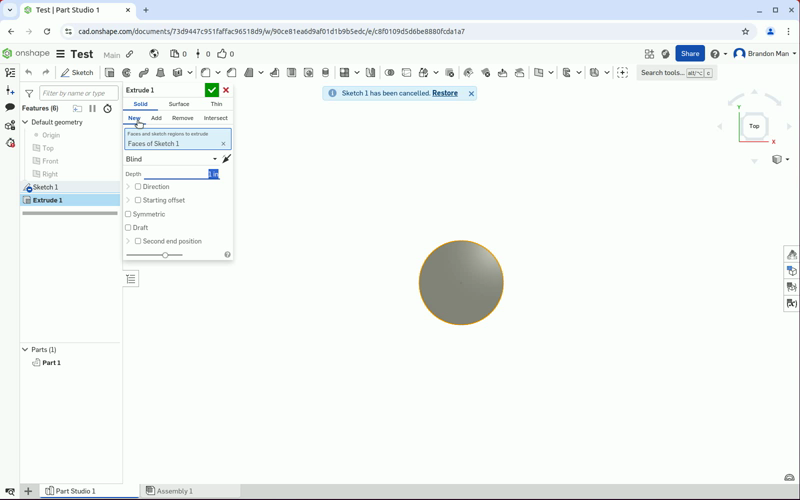
text(10.11)
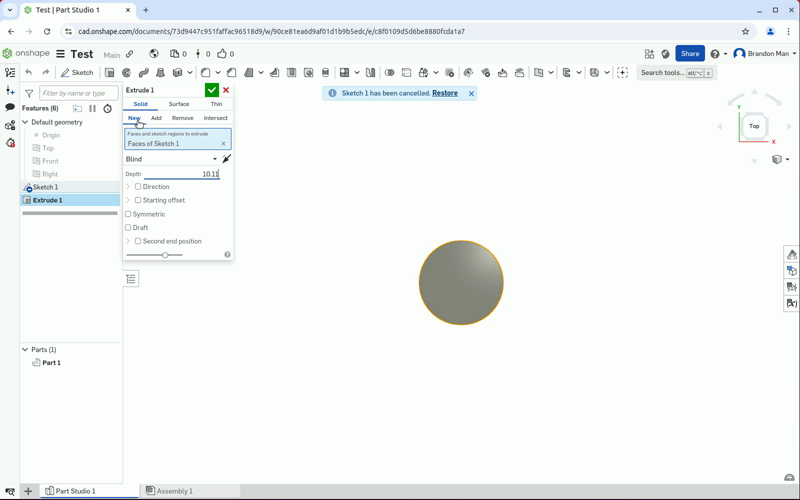
key(enter)
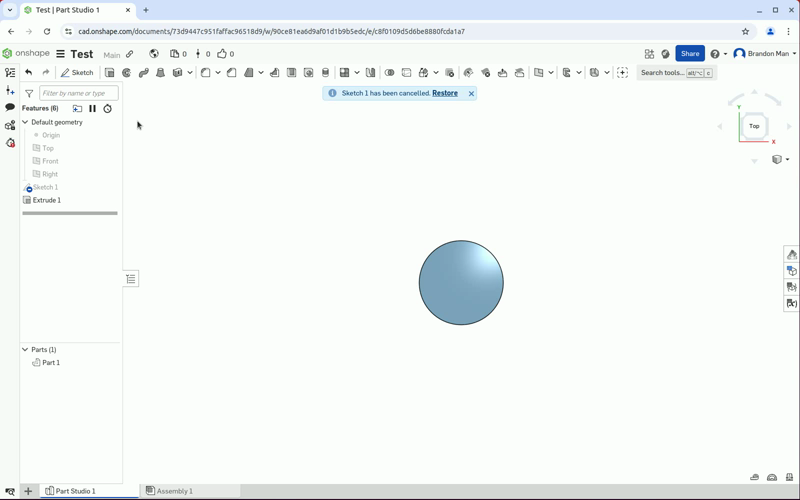
key(shift+h)
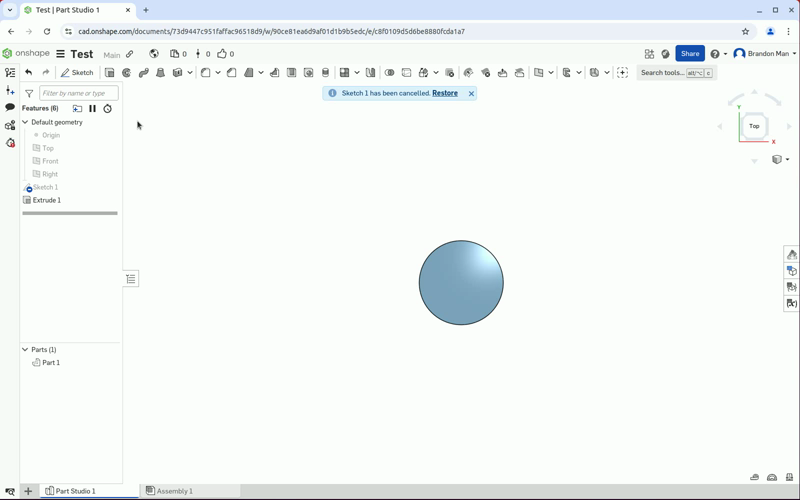
key(shift+h)
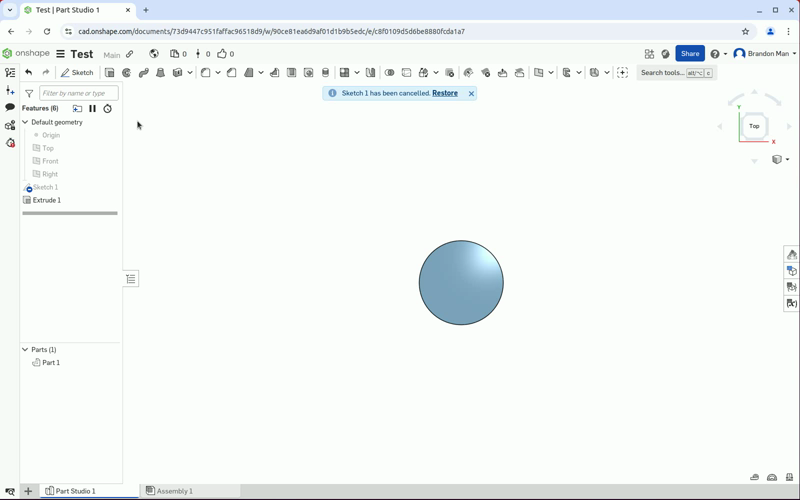
mouse_move(73, 189)
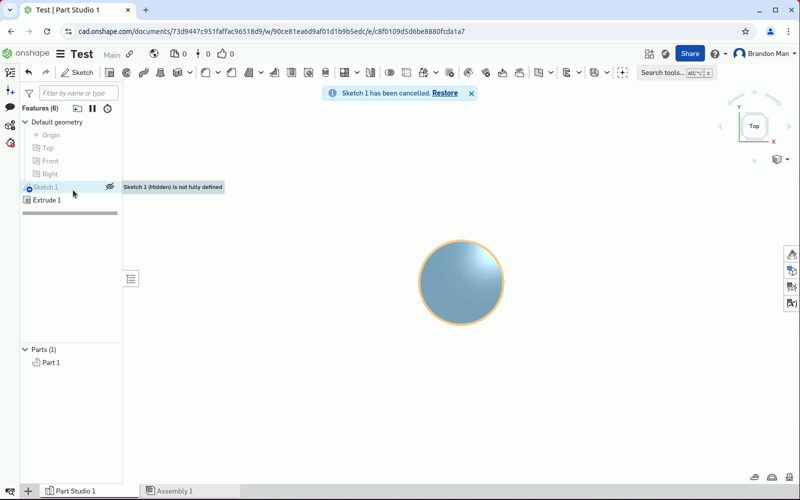
click(73, 189)
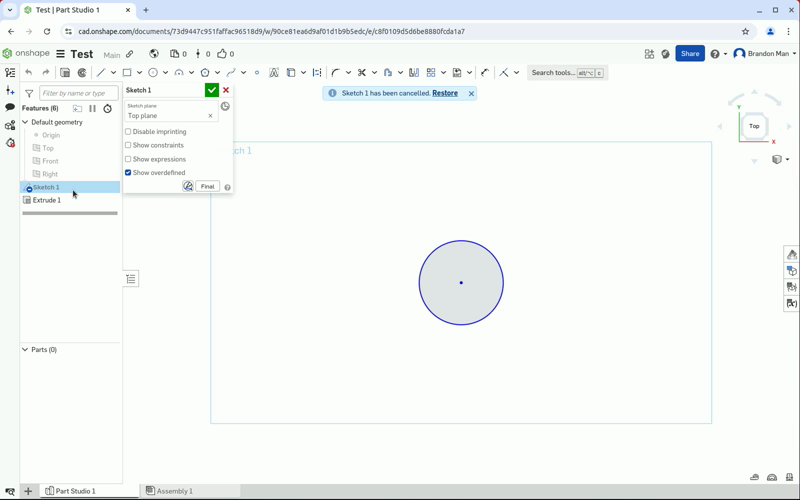
mouse_move(229, 92)
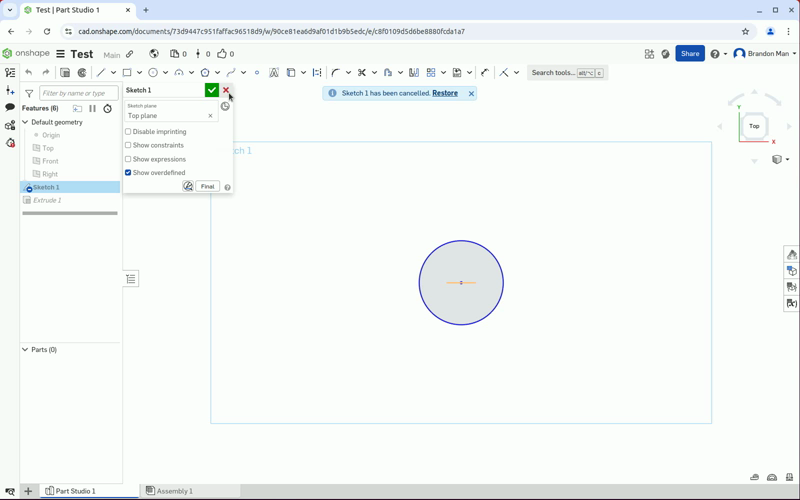
click(229, 92)
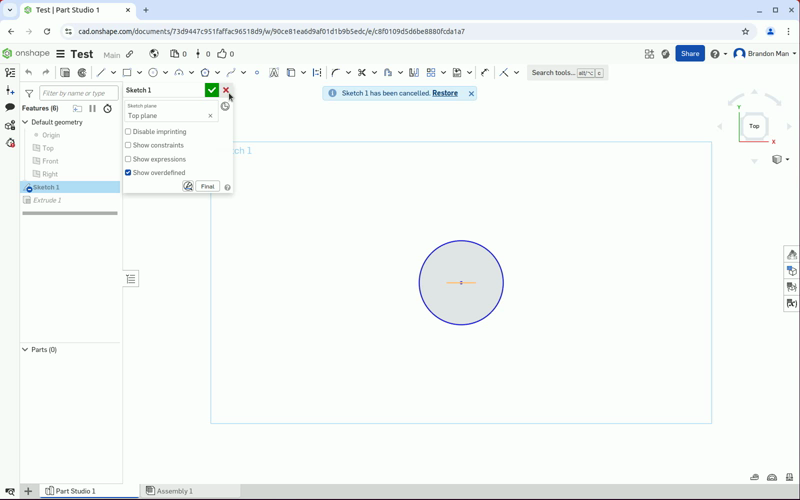
key(shift+s)
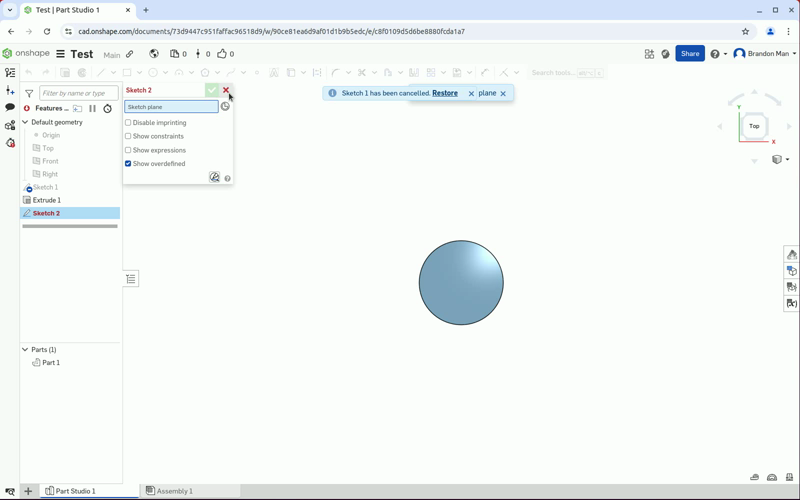
mouse_move(73, 150)
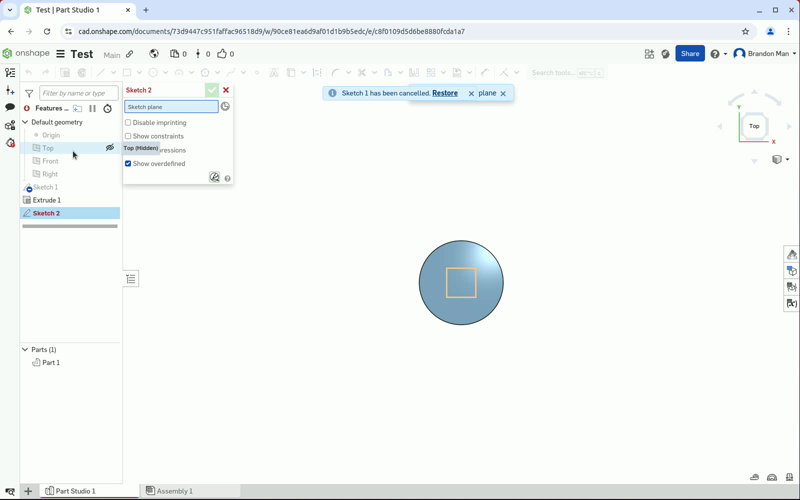
click(73, 150)
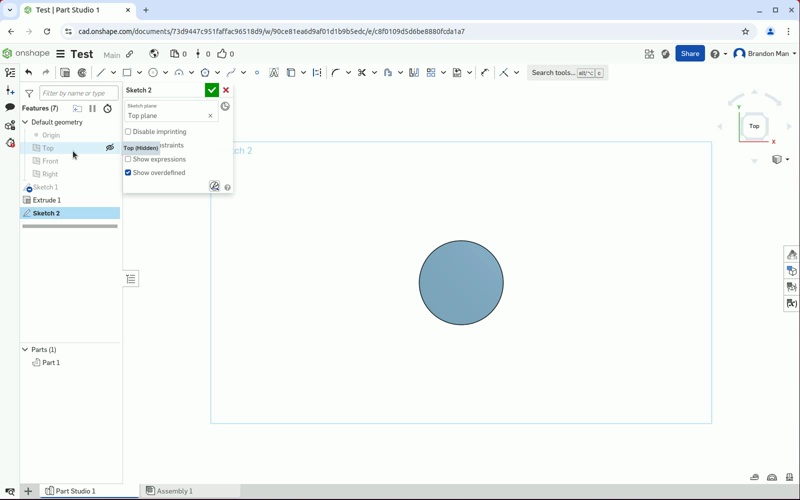
mouse_move(73, 352)
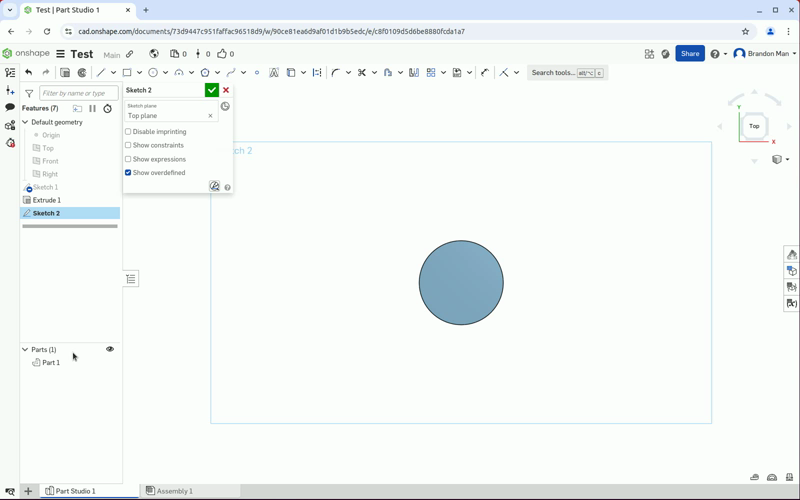
key(y)
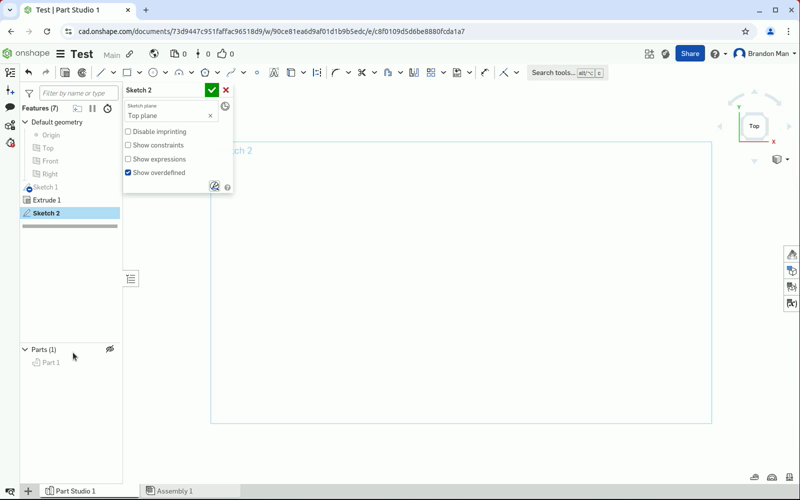
key(c)
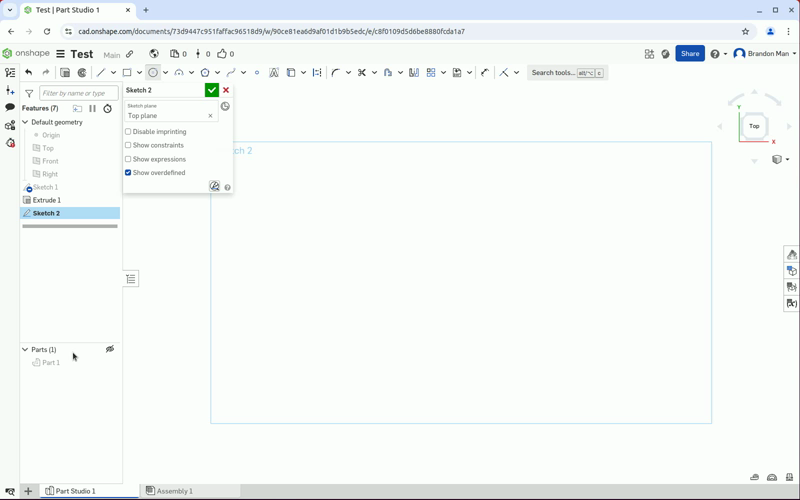
key_down(shift)
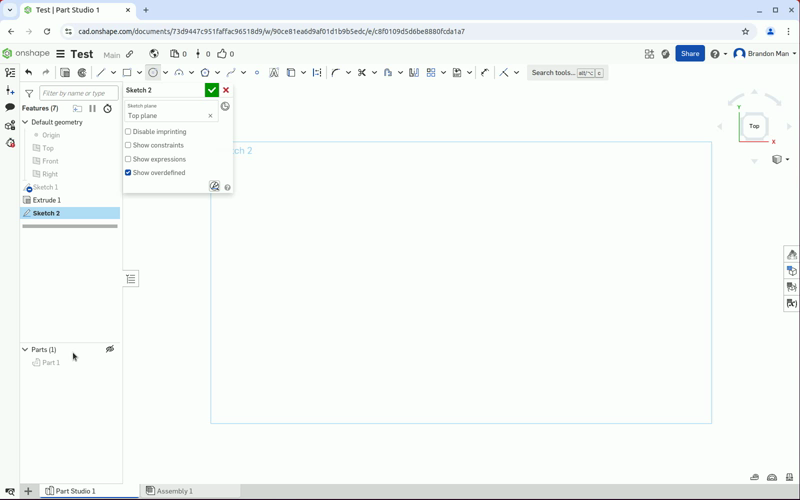
mouse_move(354, 347)
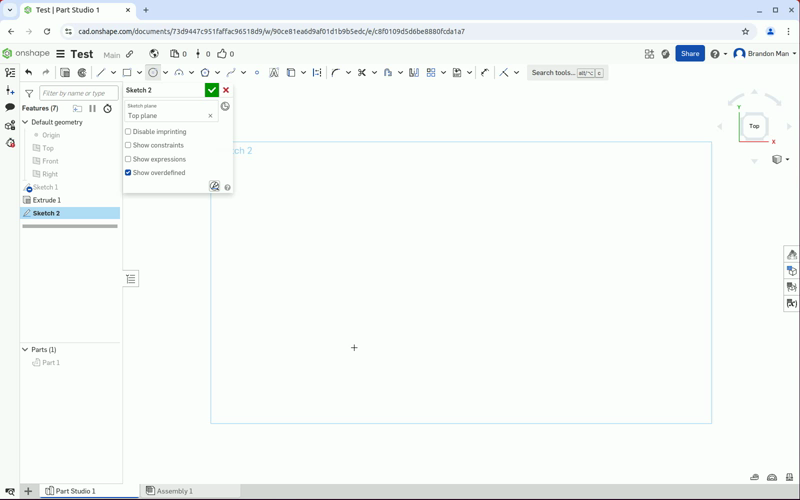
click(354, 347)
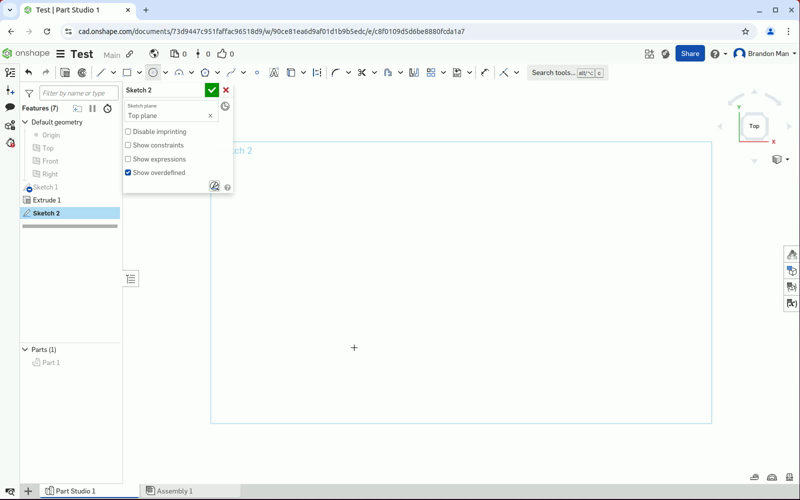
key_up(shift)
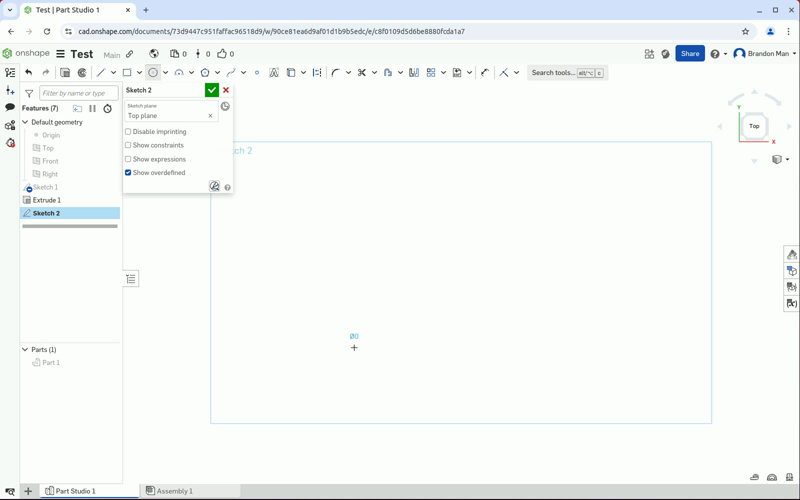
mouse_move(359, 347)
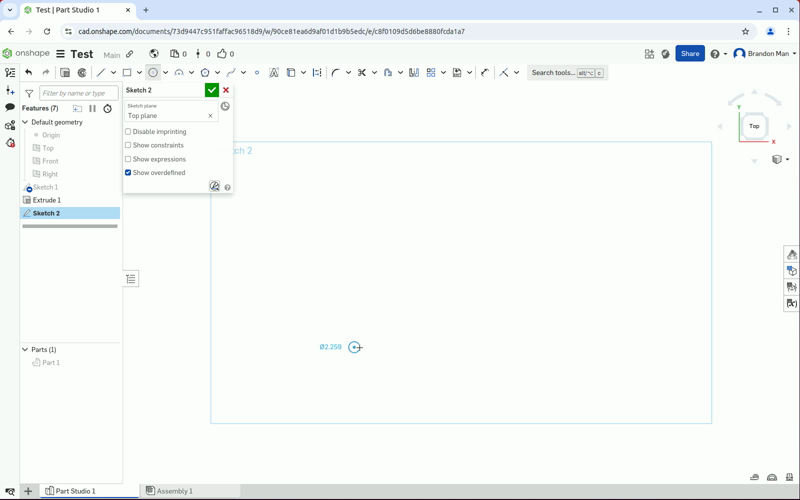
click(359, 347)
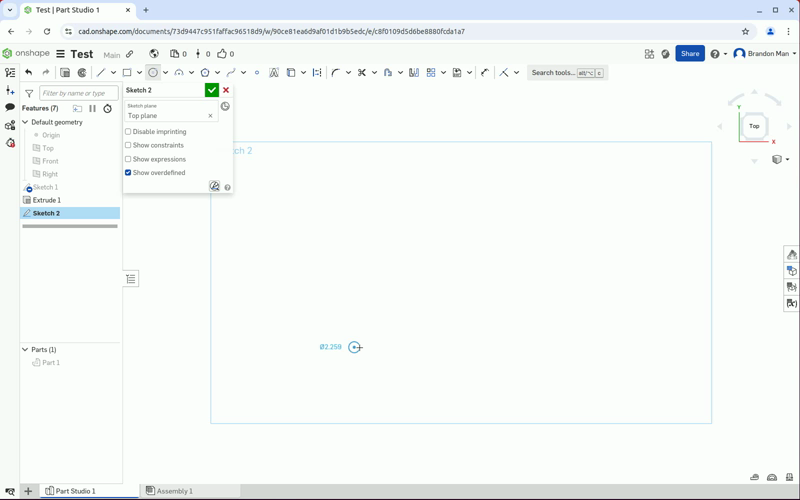
key(esc)
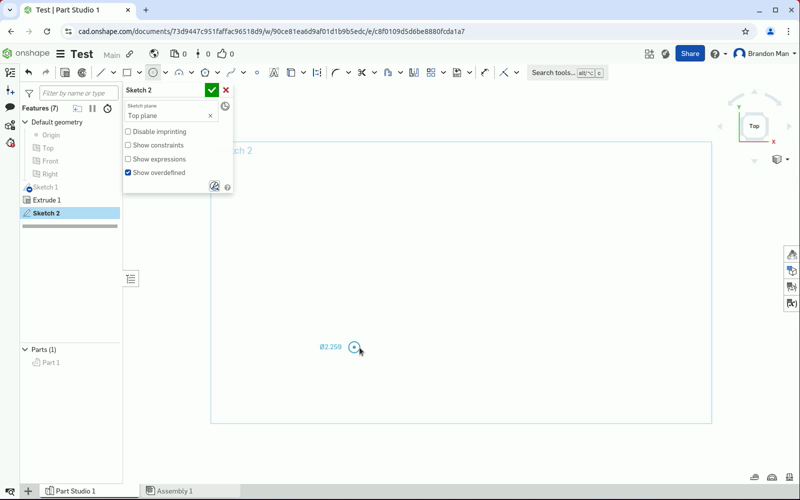
key(c)
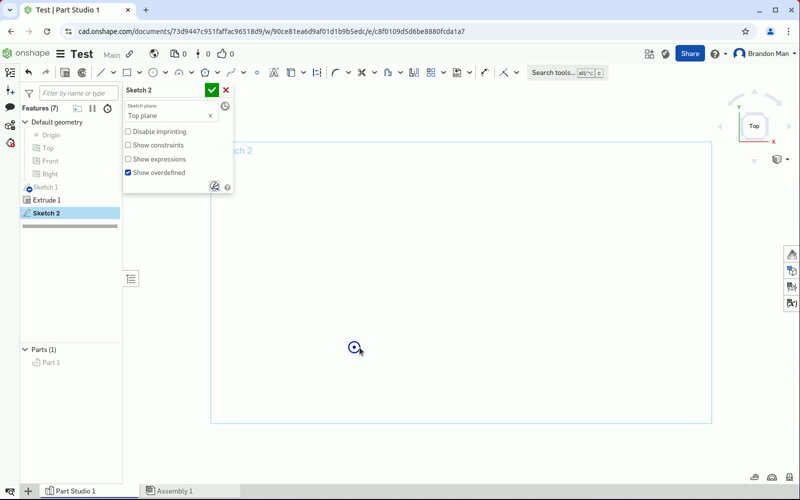
key_down(shift)
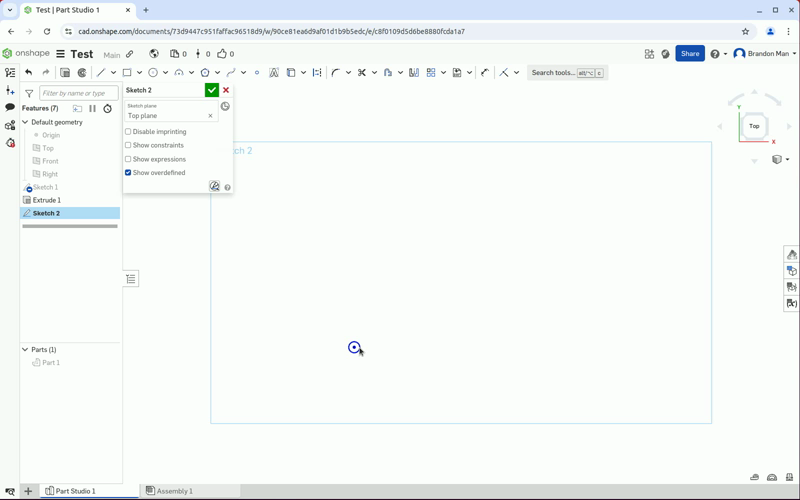
mouse_move(354, 347)
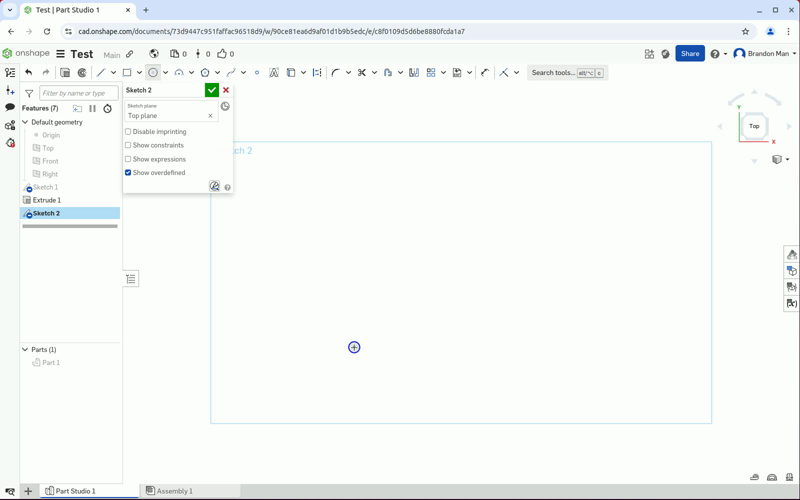
click(354, 347)
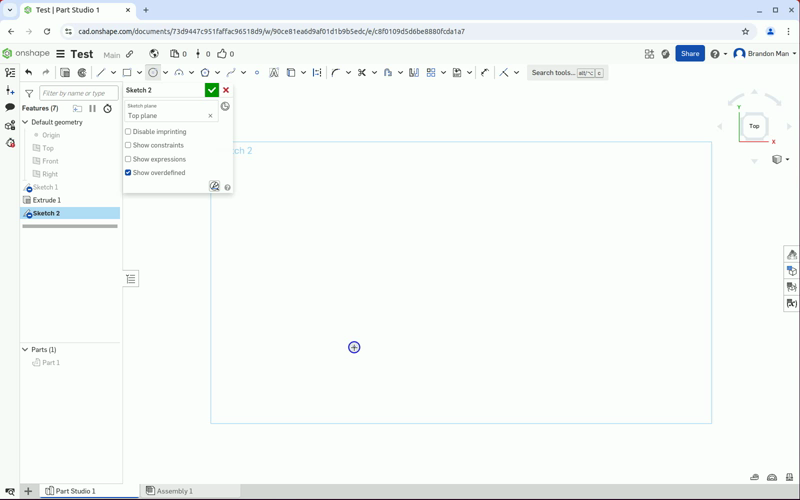
key_up(shift)
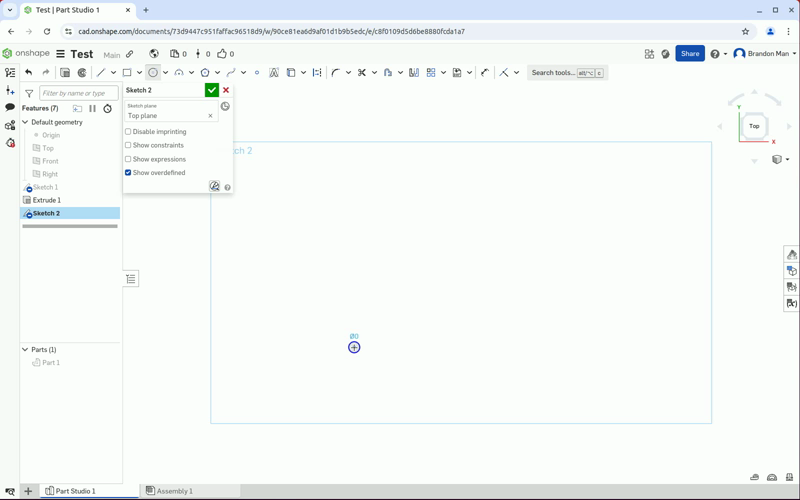
mouse_move(357, 347)
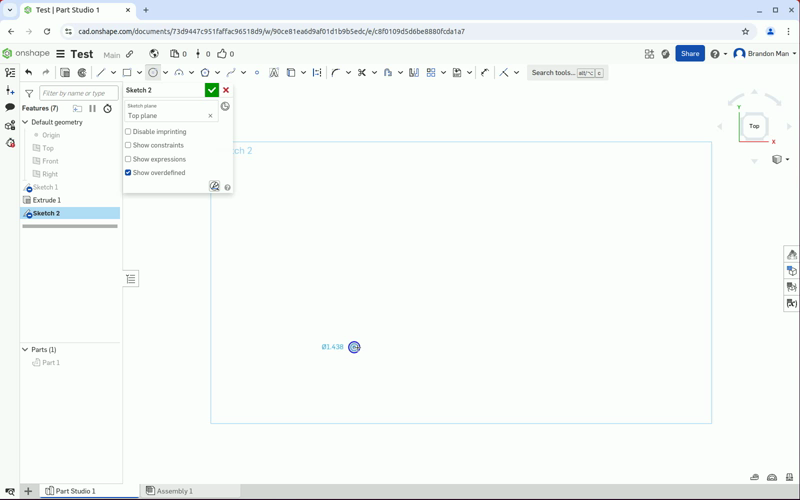
scroll(6)
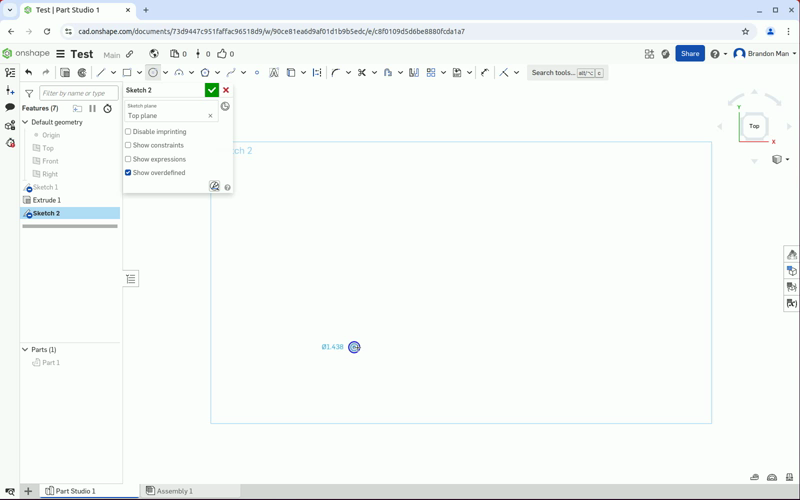
scroll(6)
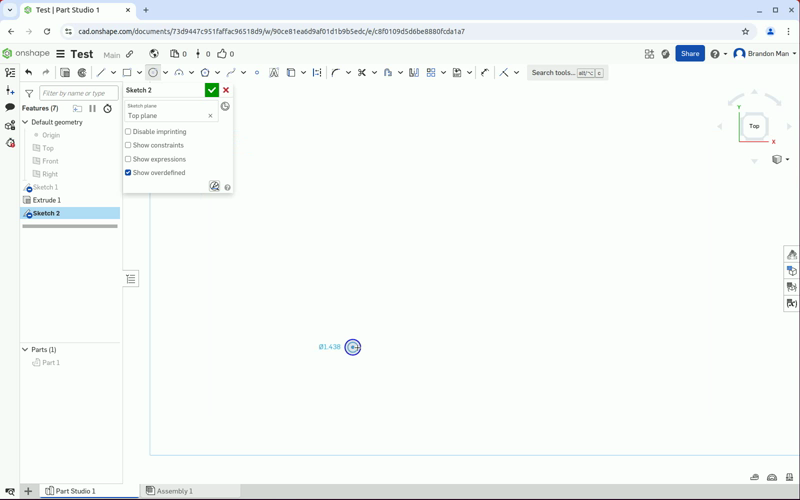
scroll(6)
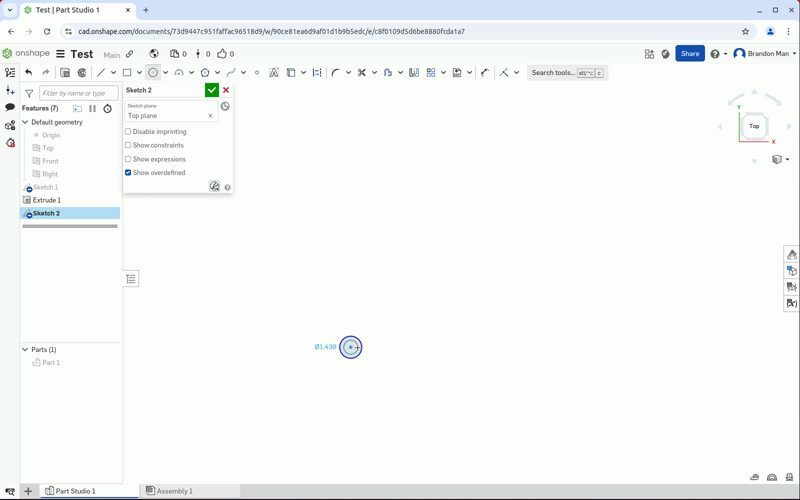
scroll(6)
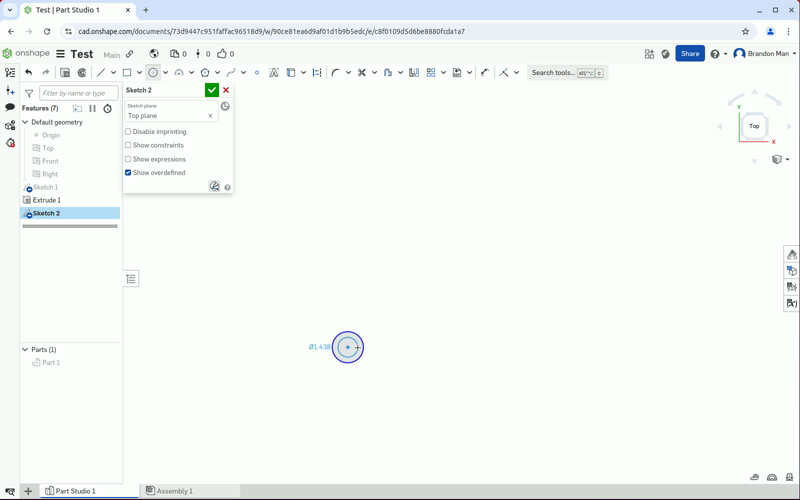
scroll(6)
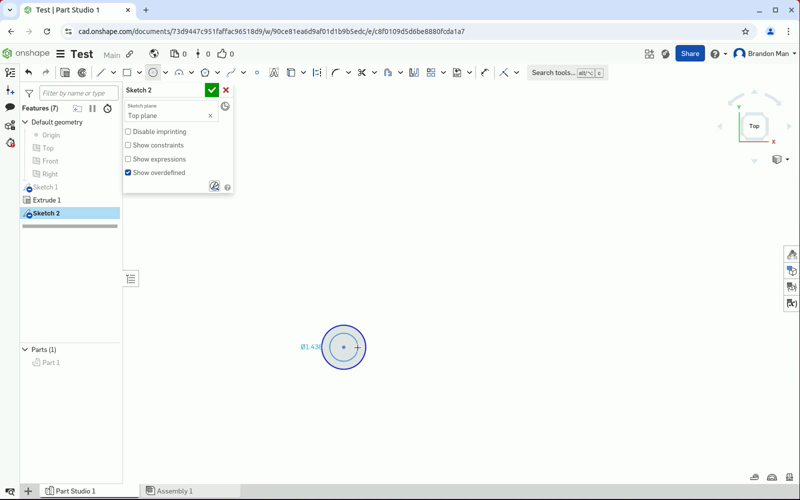
scroll(6)
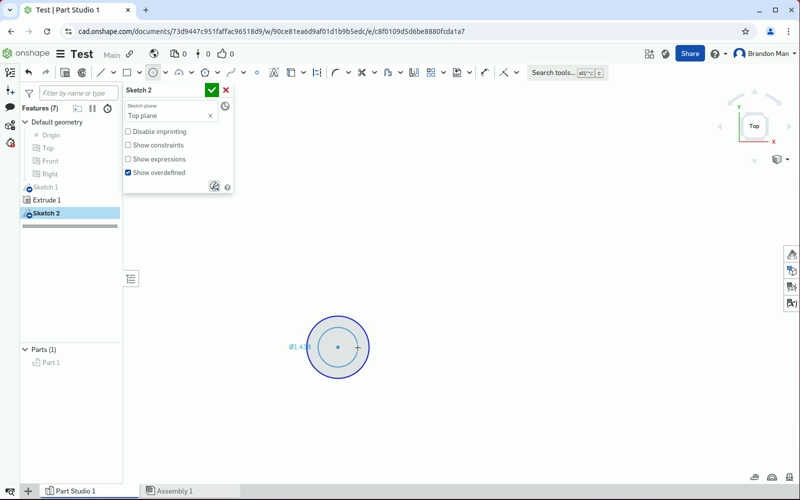
scroll(6)
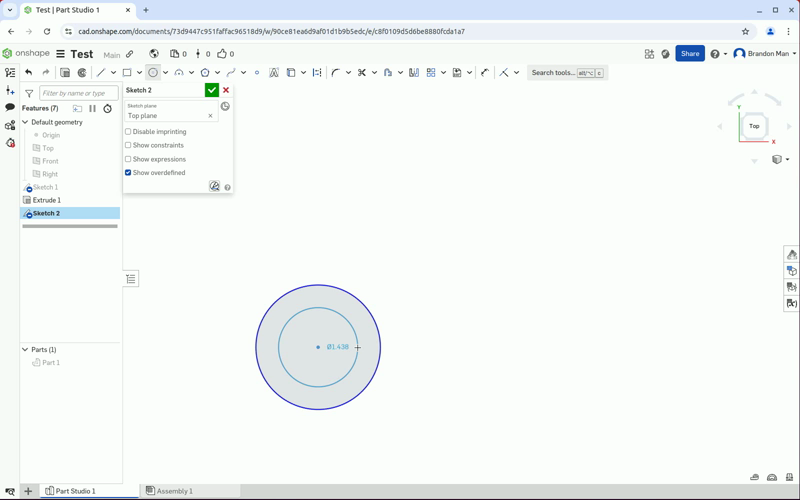
click(357, 347)
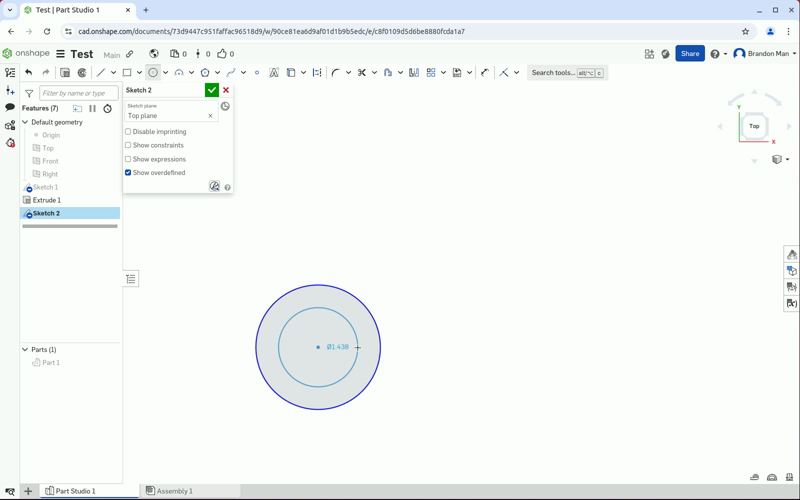
scroll(-6)
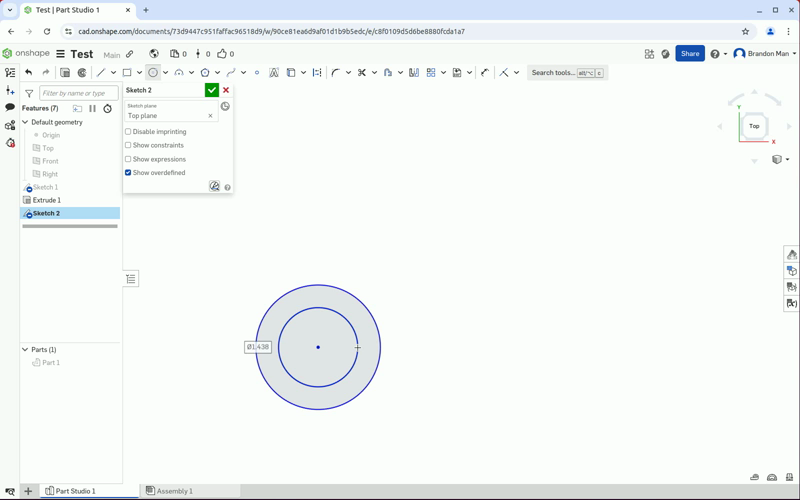
scroll(-6)
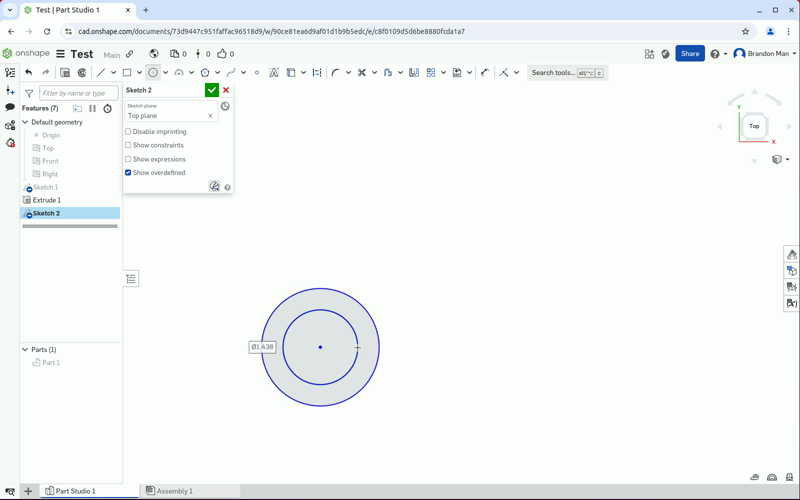
scroll(-6)
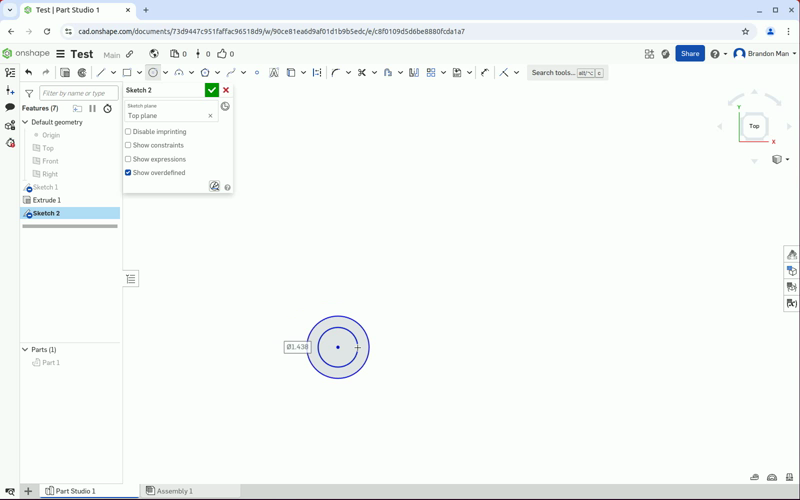
scroll(-6)
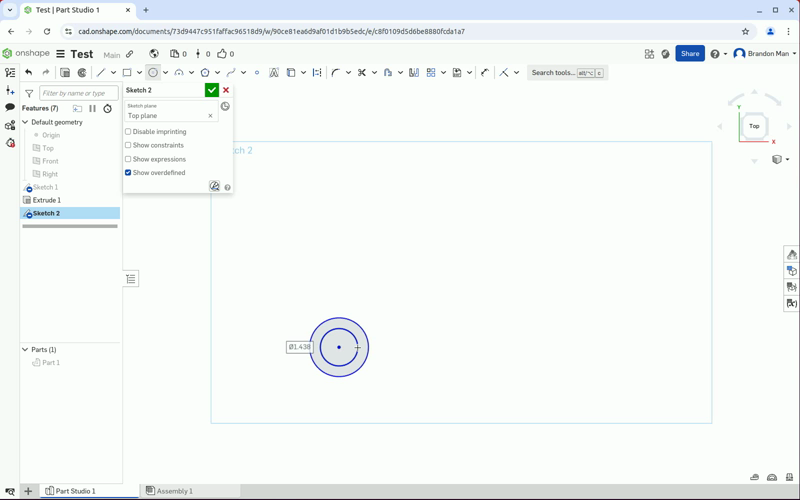
scroll(-6)
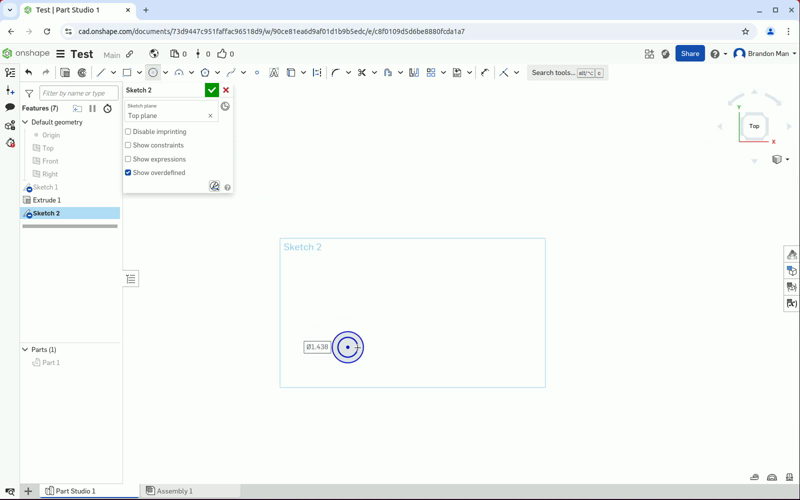
scroll(-6)
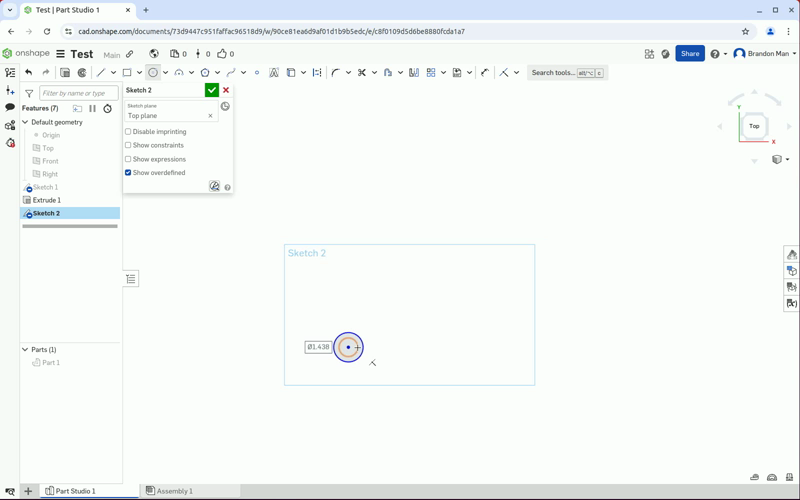
scroll(-6)
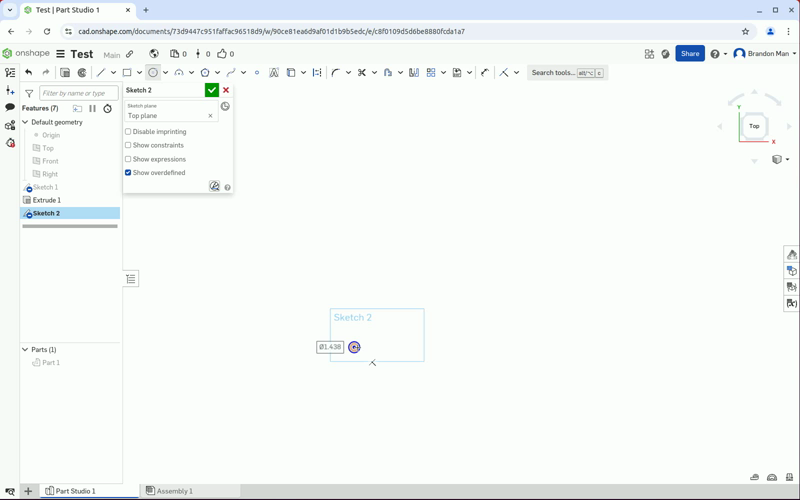
key(esc)
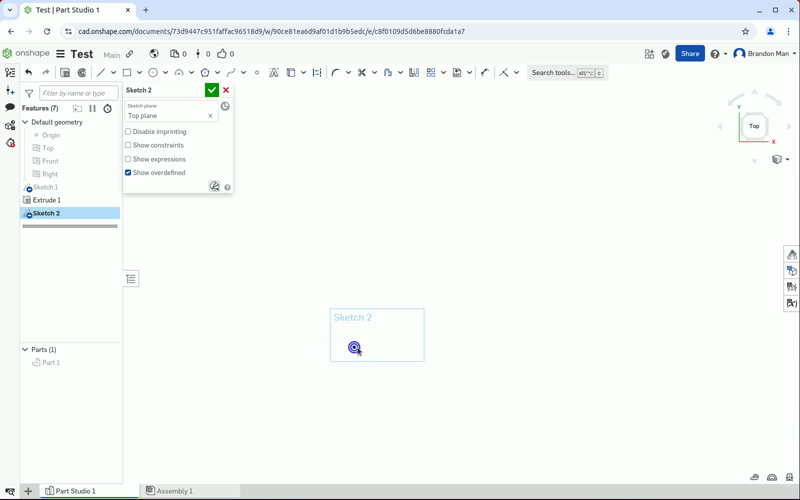
mouse_move(355, 343)
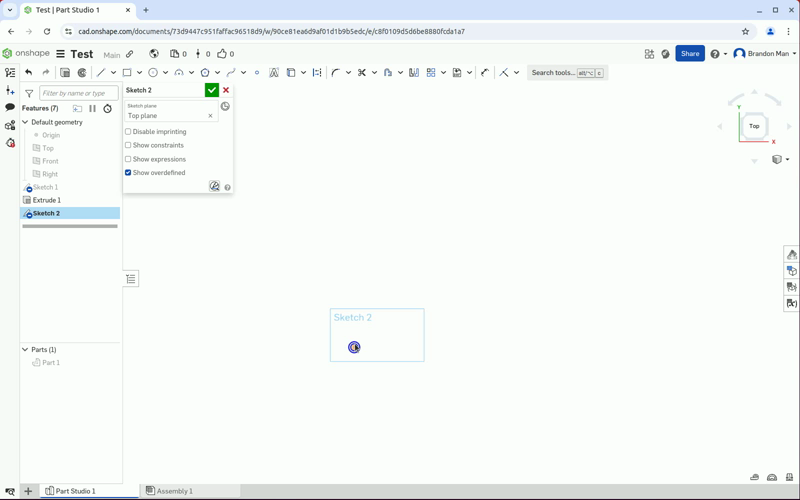
scroll(6)
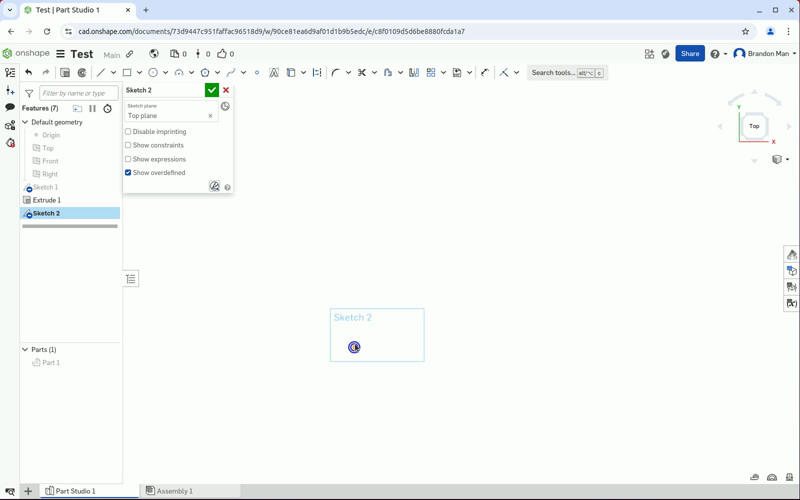
scroll(6)
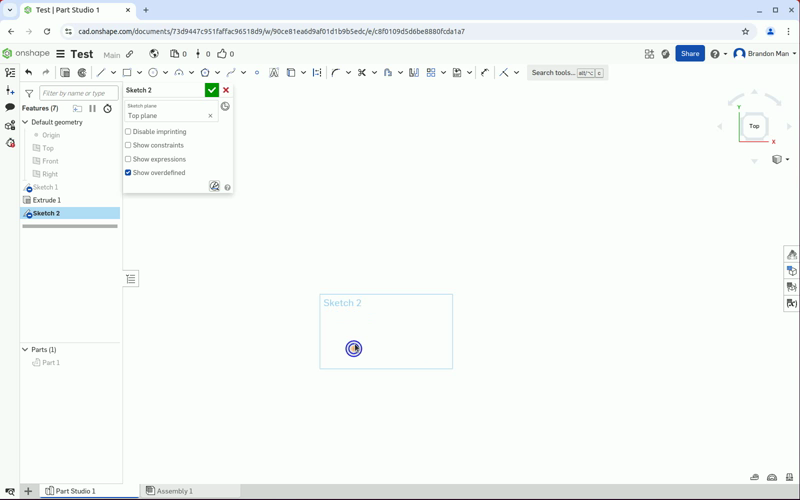
scroll(6)
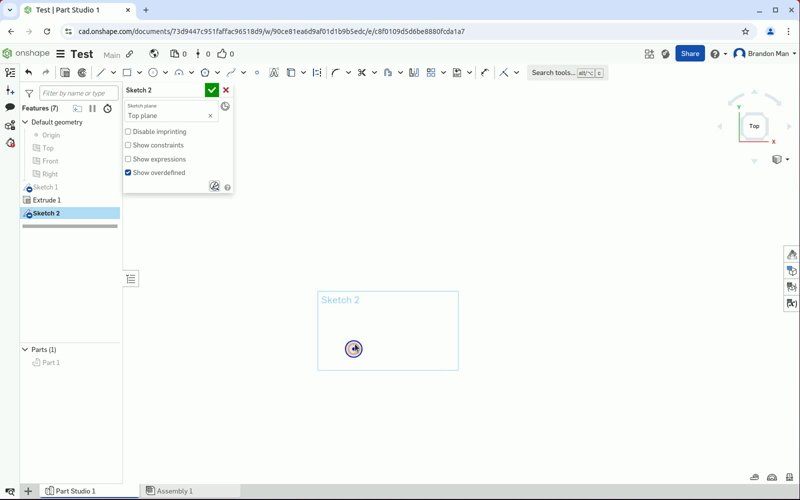
scroll(6)
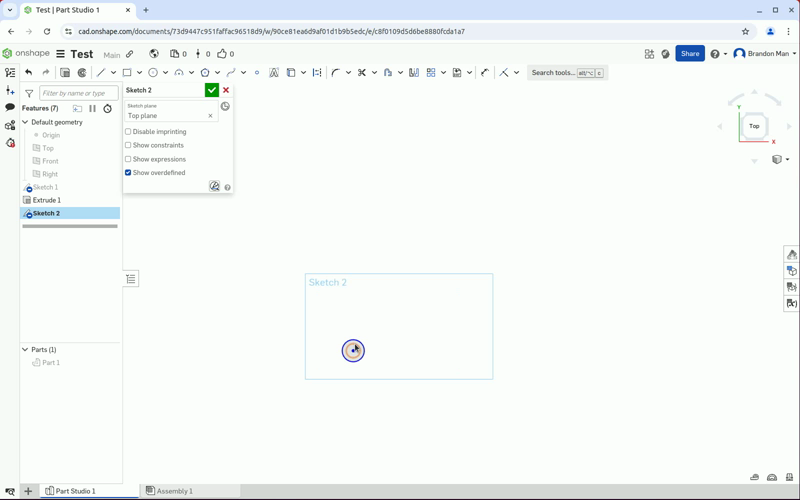
scroll(6)
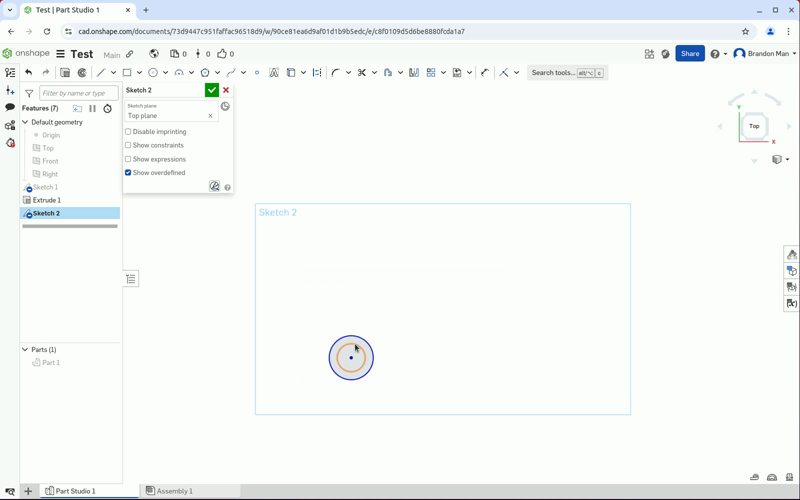
scroll(6)
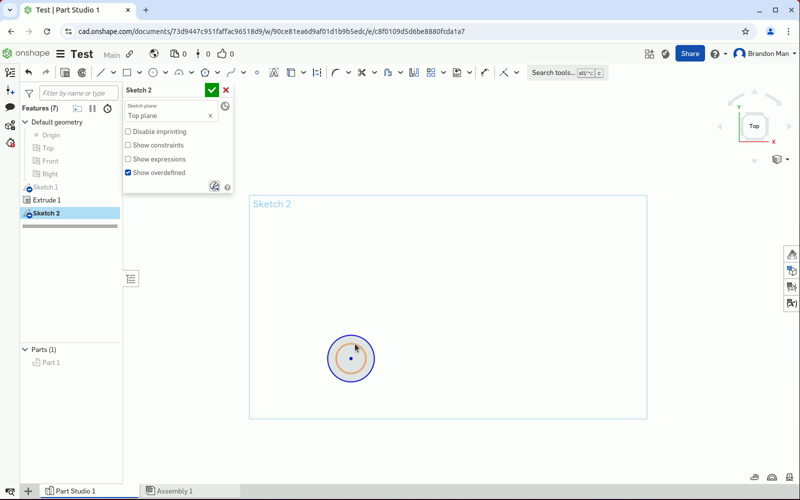
scroll(6)
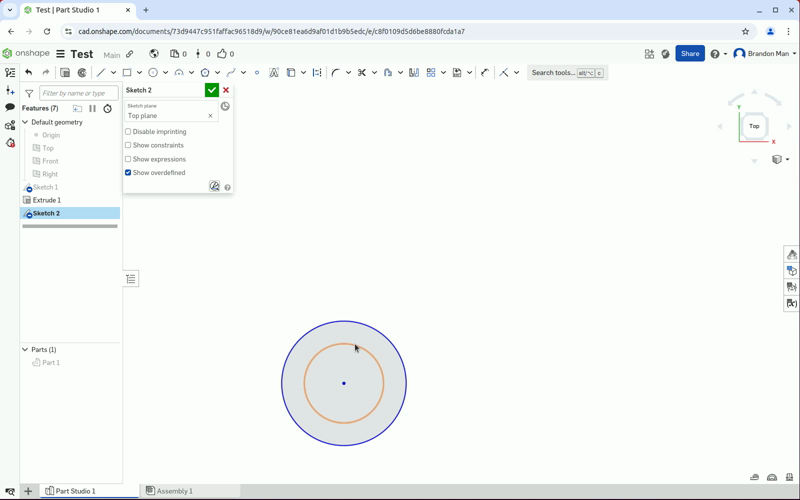
click(355, 343)
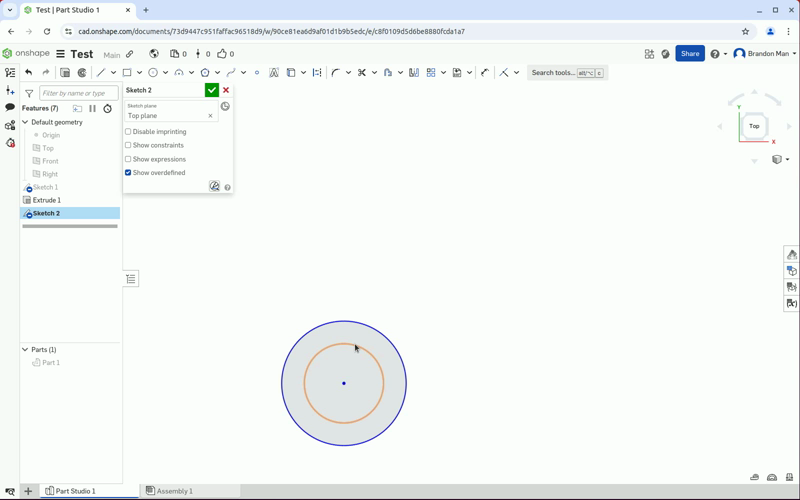
scroll(-6)
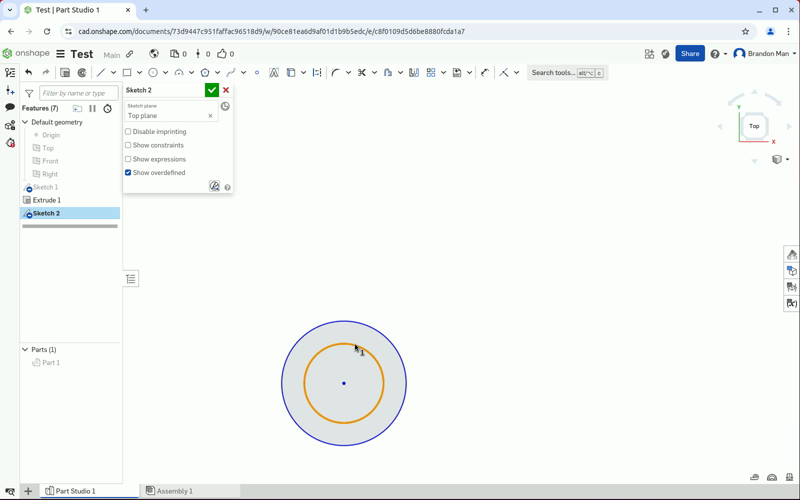
scroll(-6)
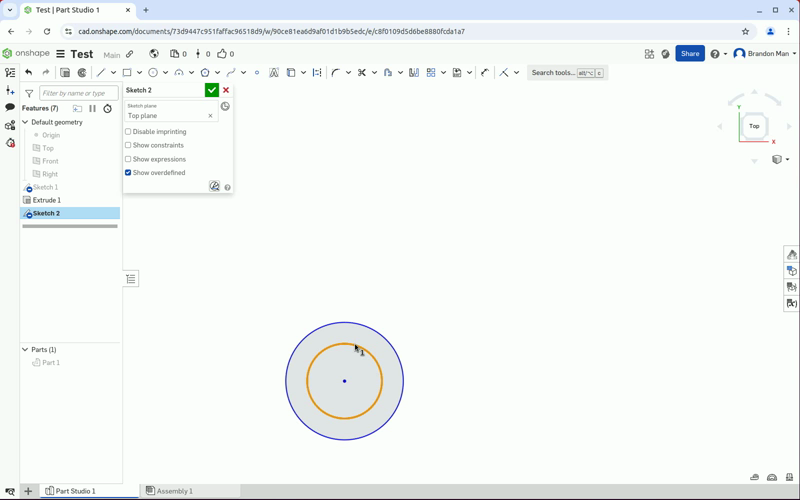
scroll(-6)
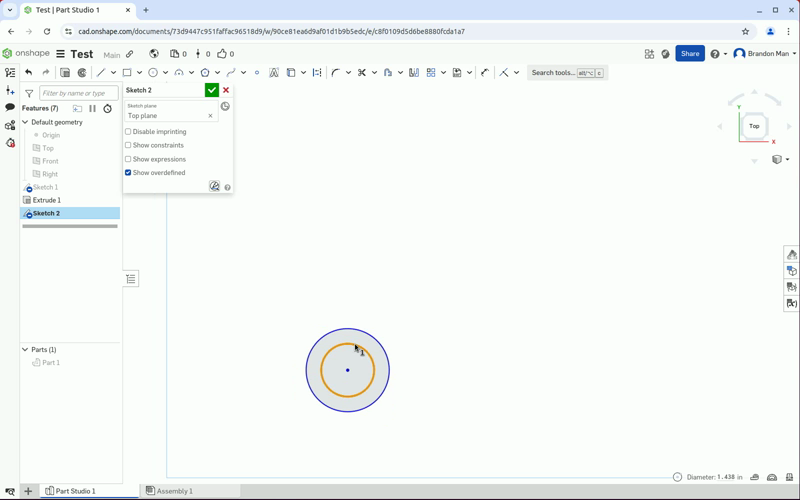
scroll(-6)
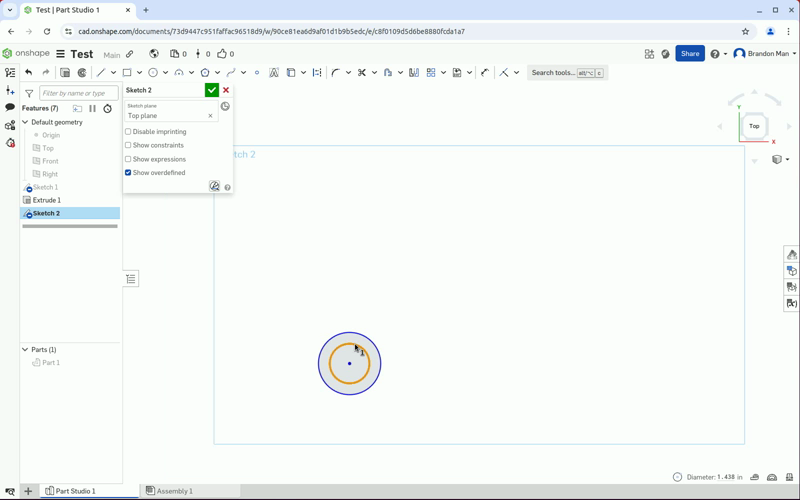
scroll(-6)
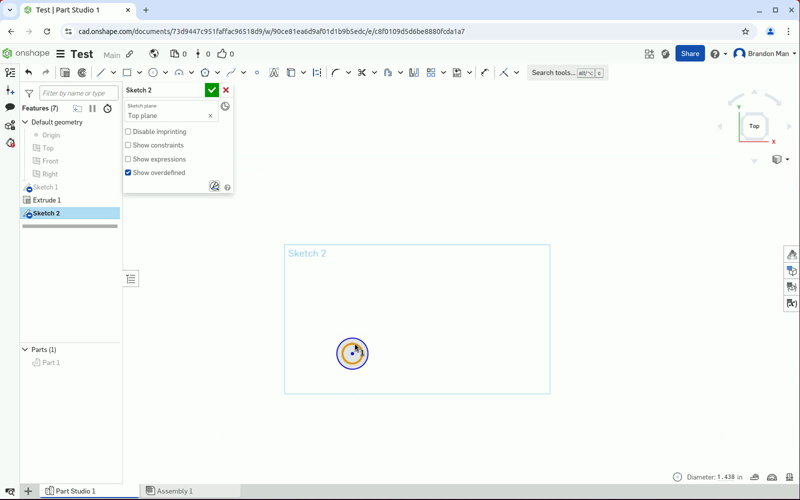
scroll(-6)
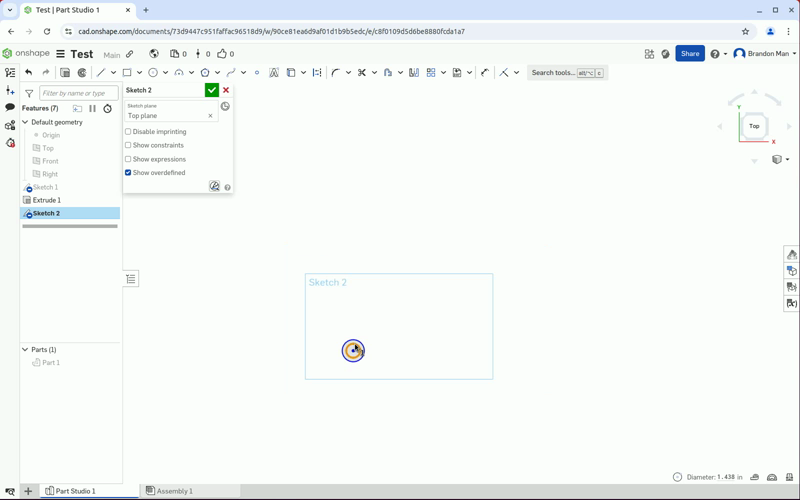
scroll(-6)
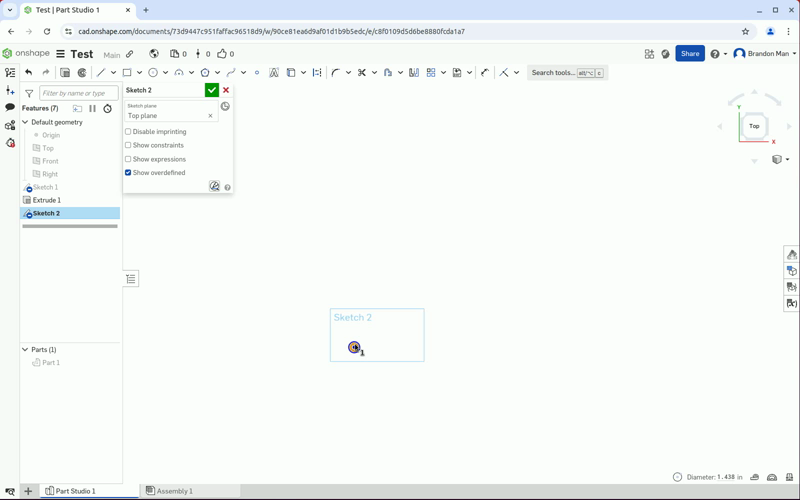
mouse_move(73, 352)
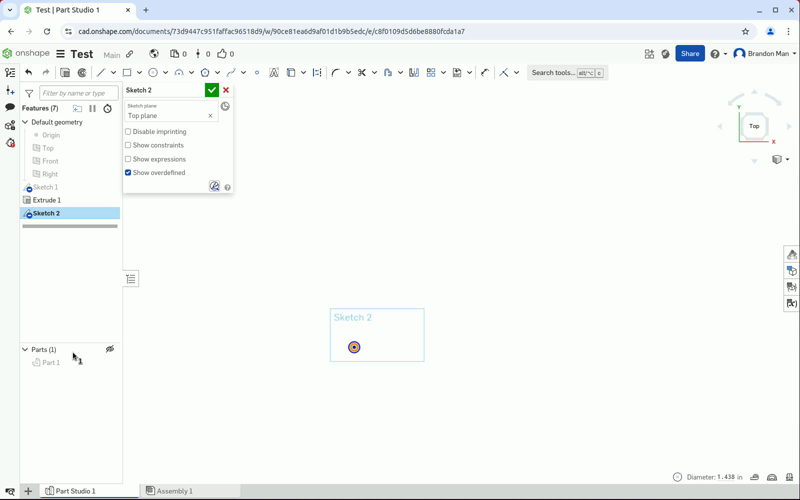
key(shift+y)
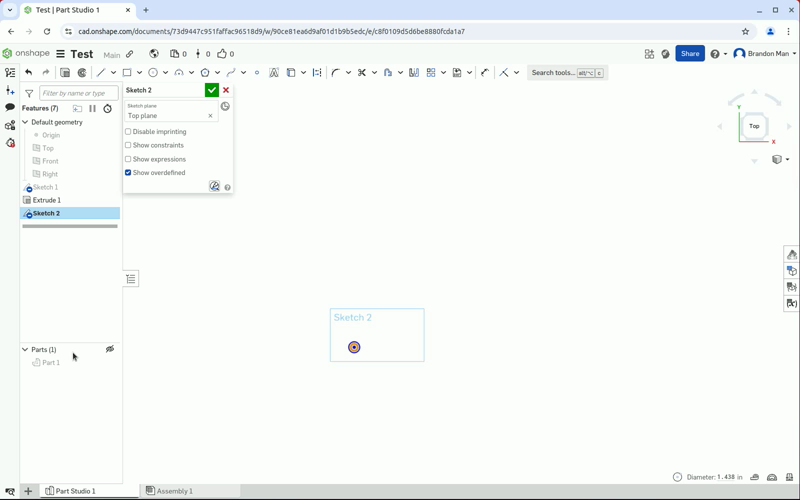
key(shift+e)
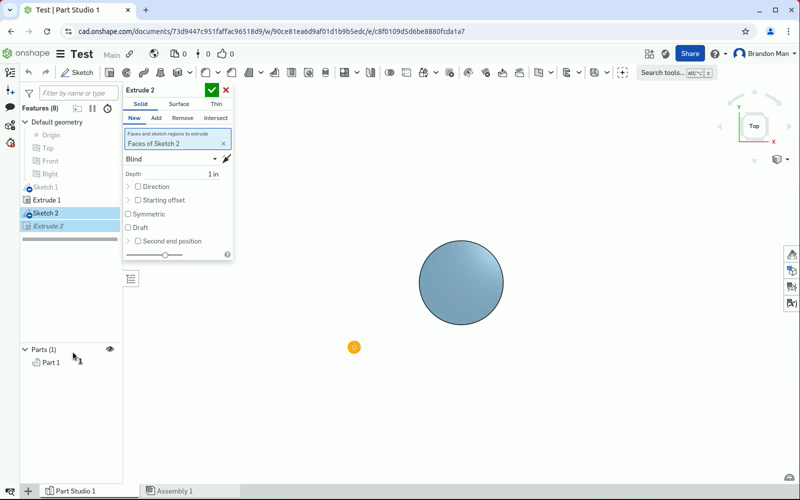
mouse_move(143, 106)
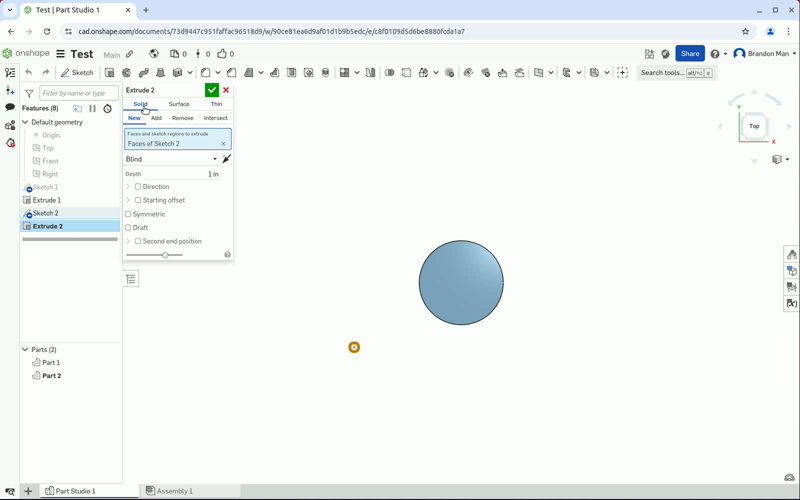
click(143, 106)
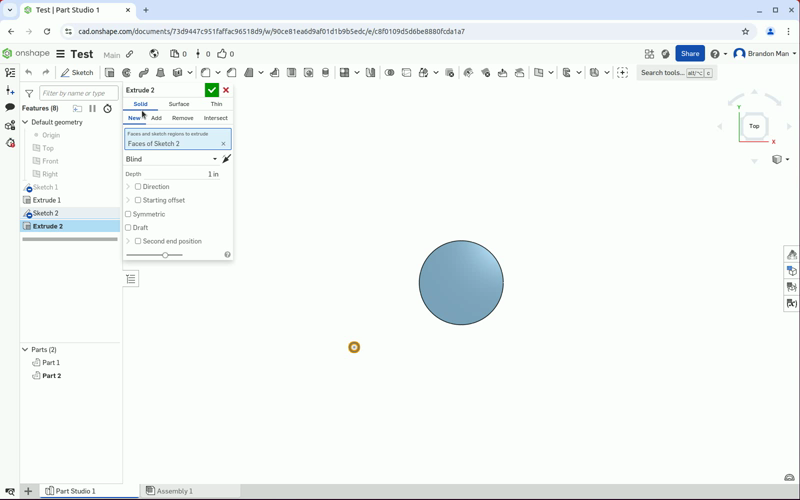
mouse_move(137, 120)
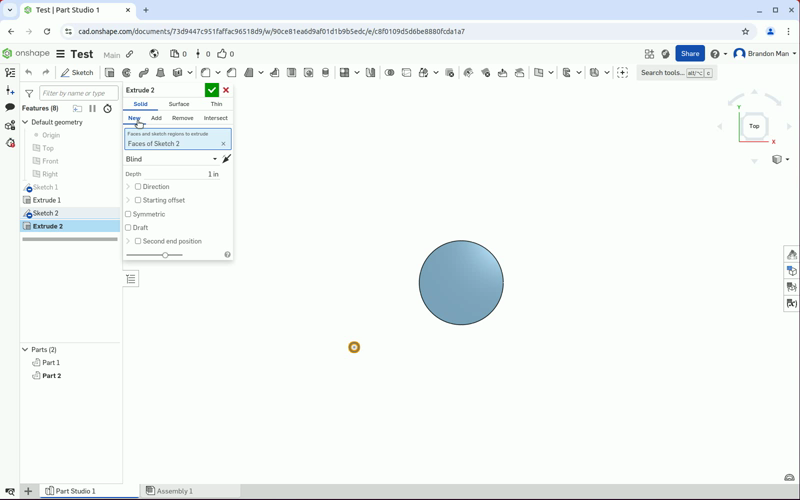
click(137, 120)
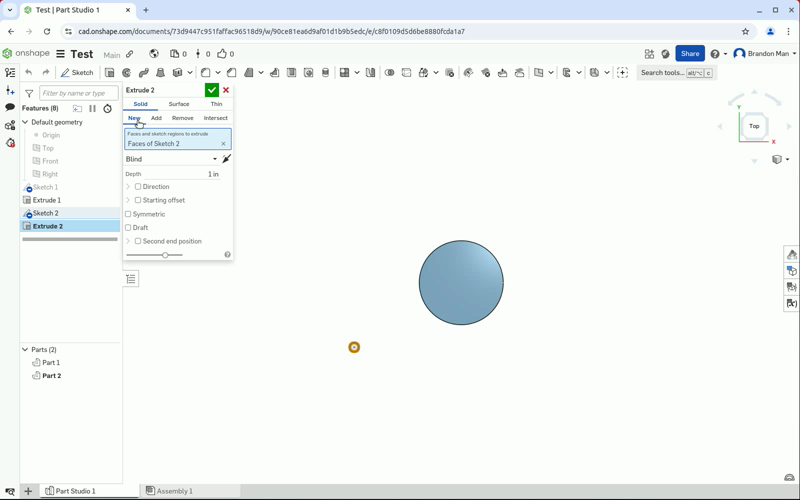
key(tab, 4)
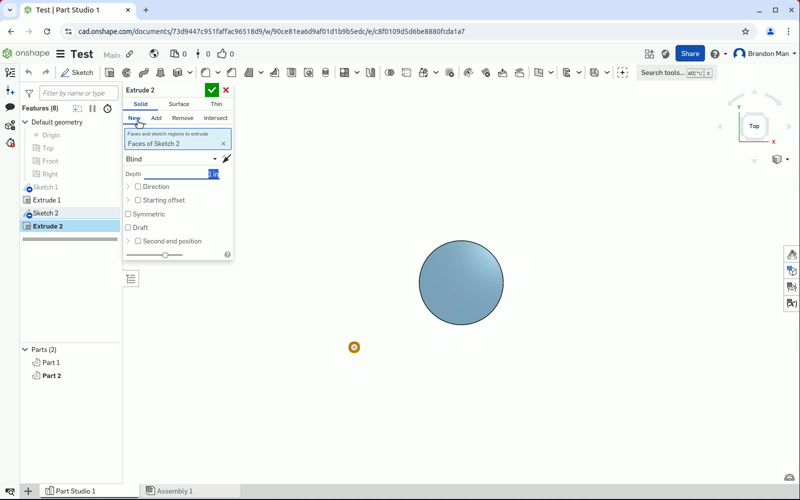
text(1.204)
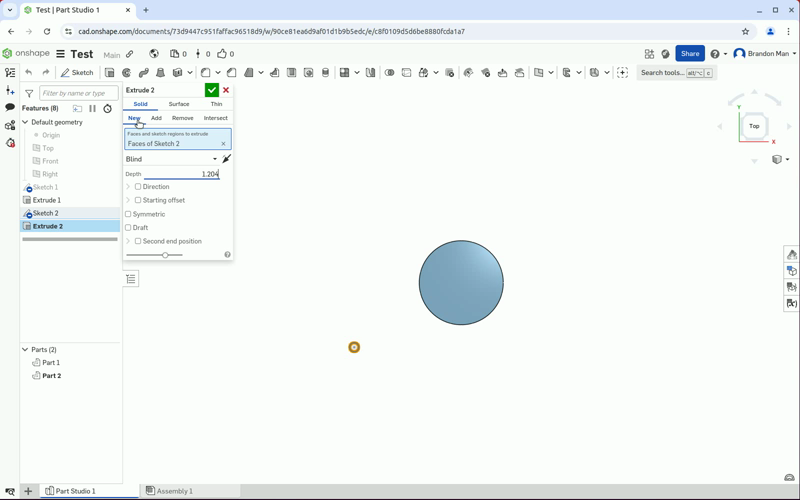
key(enter)
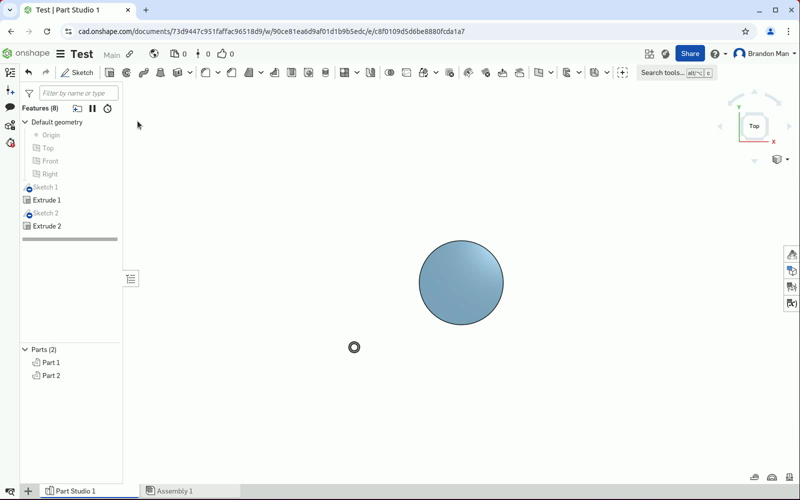
key(shift+h)
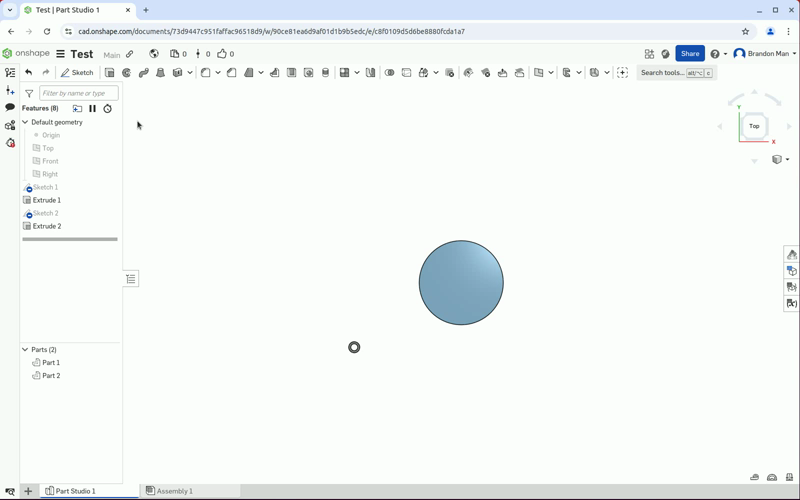
key(shift+h)
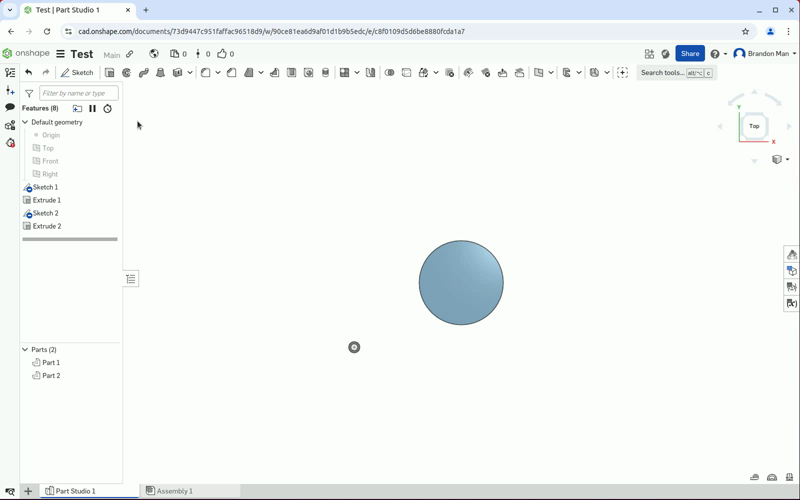
key(shift+7)
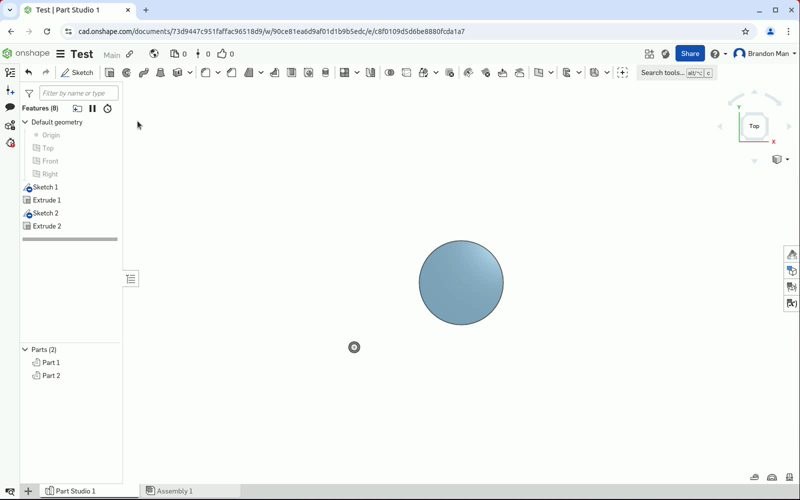
key(up, 3)
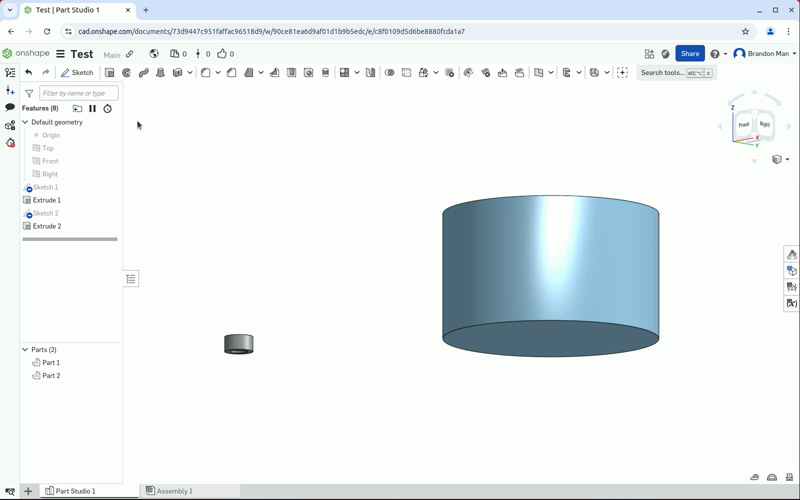
key(left, 3)
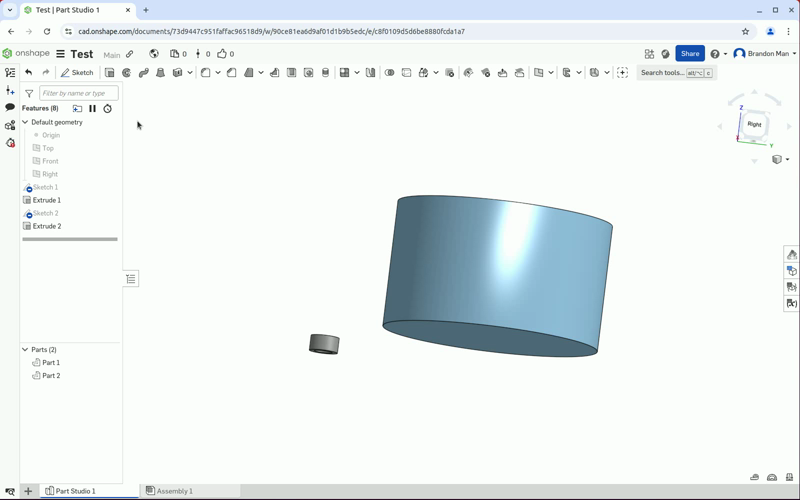
key(right, 3)
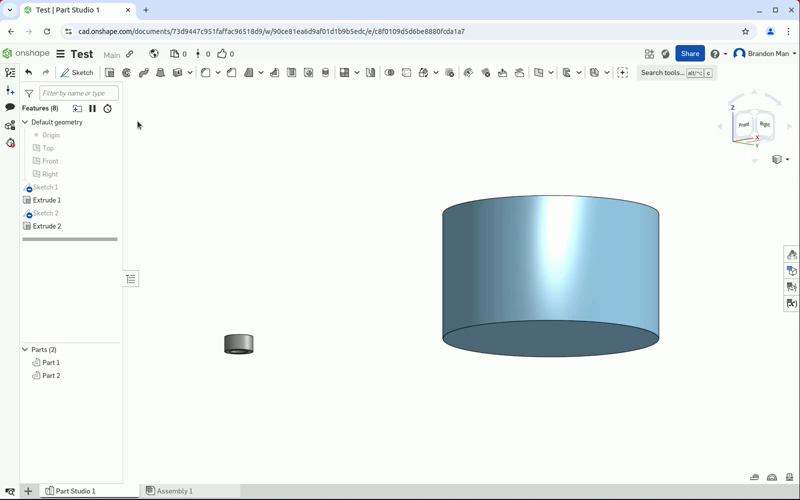
key(down, 3)
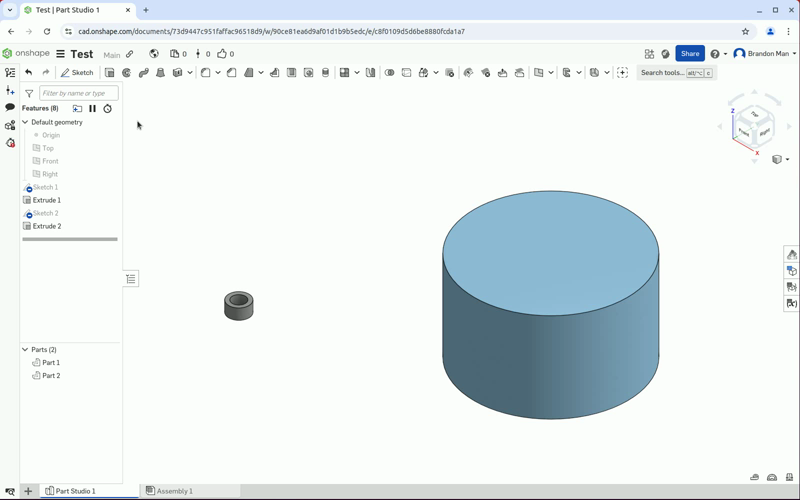
mouse_move(73, 189)
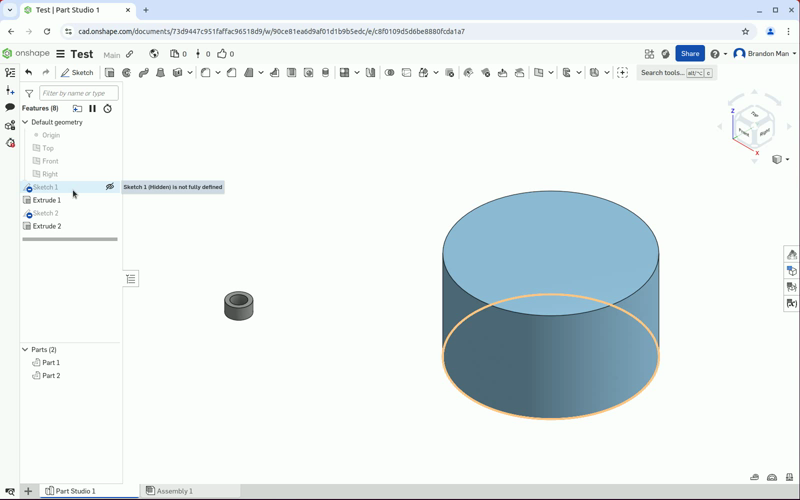
click(73, 189)